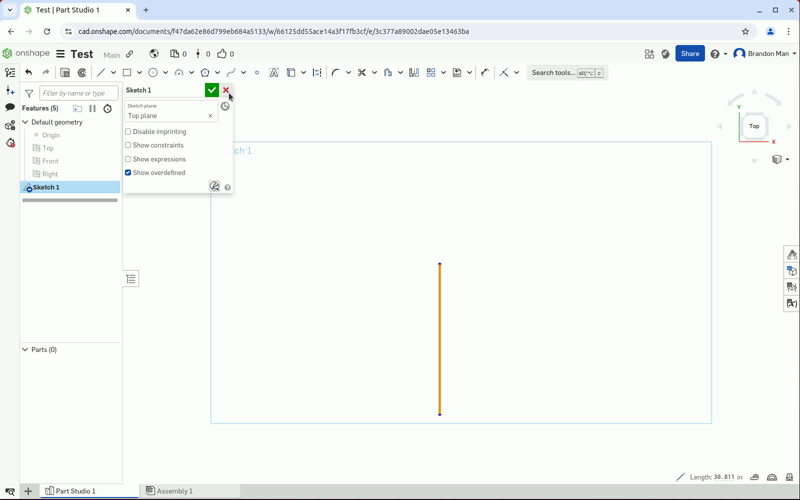
key(shift+h)
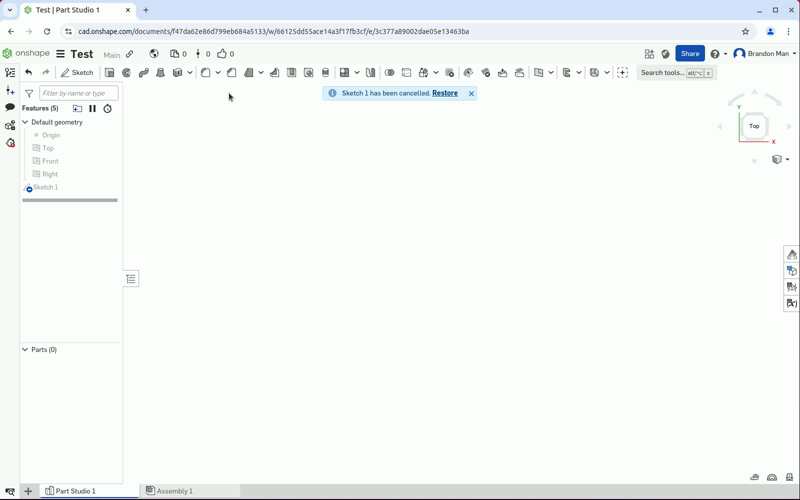
mouse_move(73, 352)
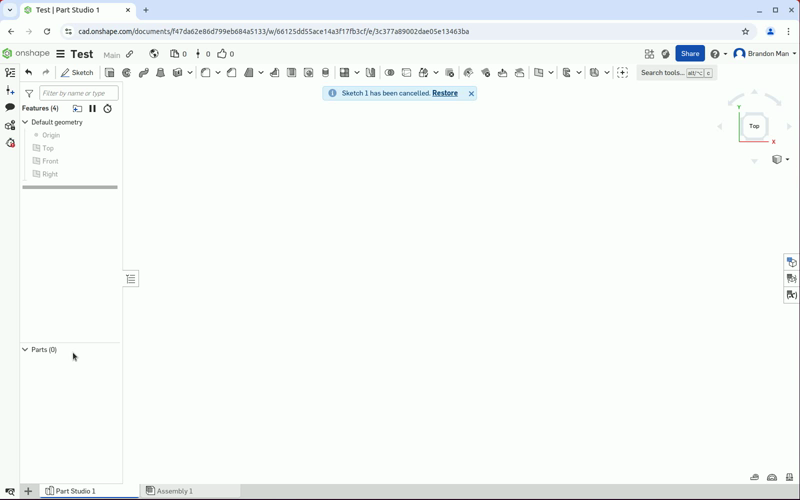
key(y)
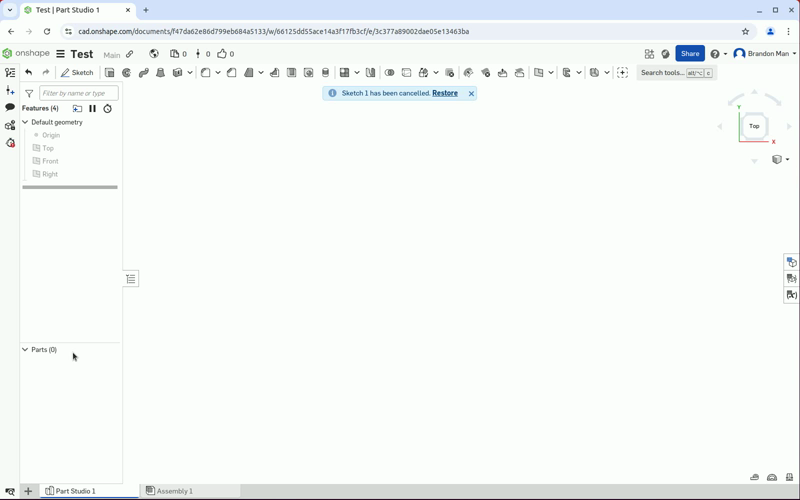
key(shift+p)
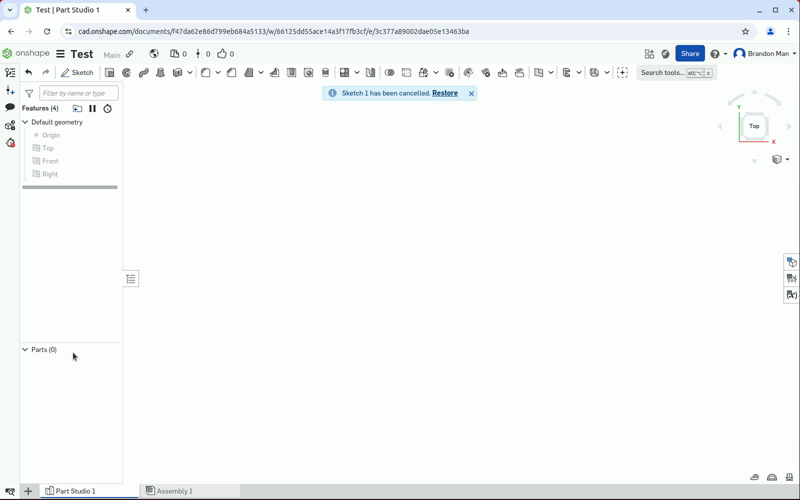
key(space)
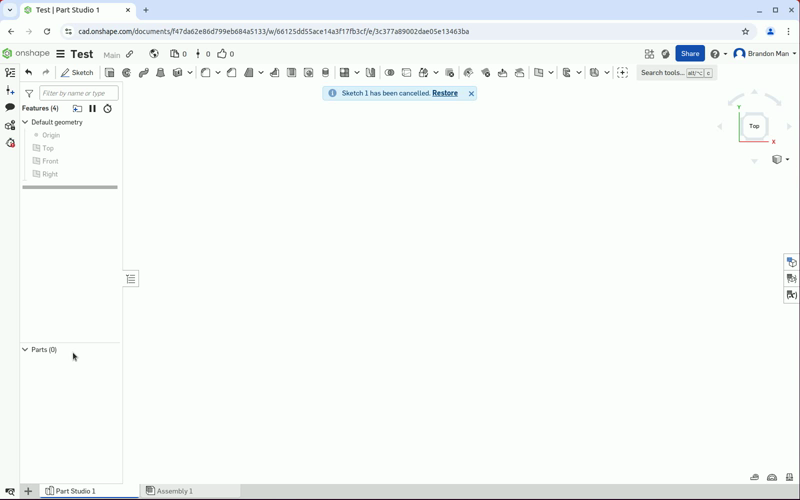
key_down(shift)
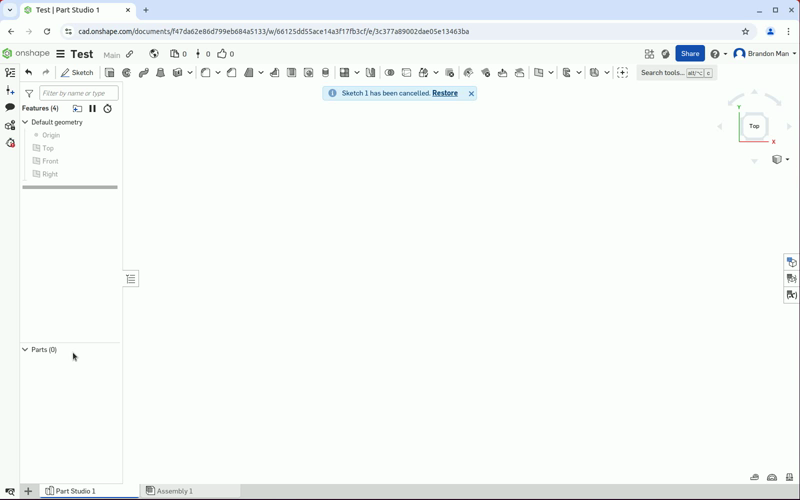
key(up)
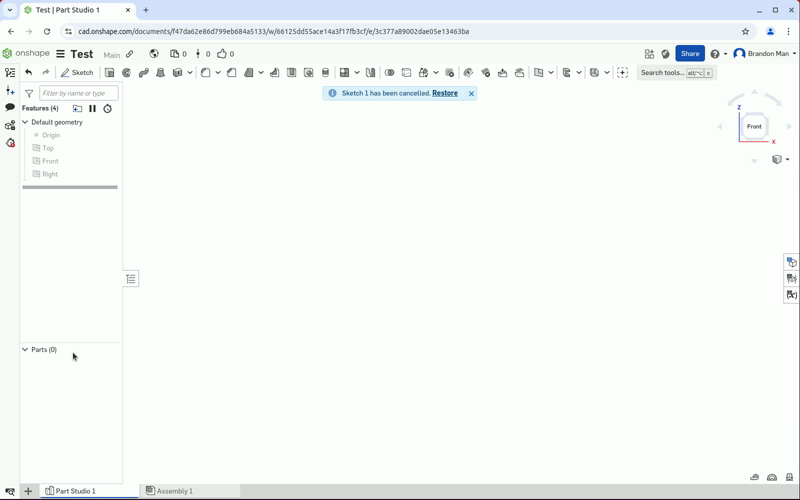
key_up(shift)
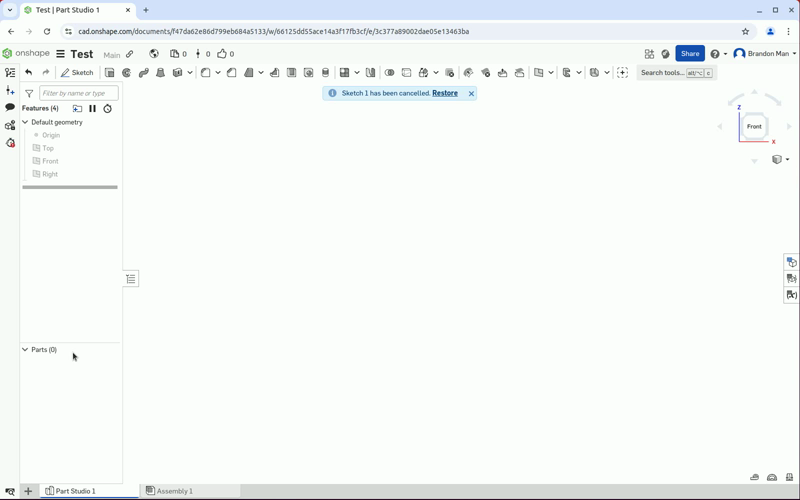
mouse_move(73, 352)
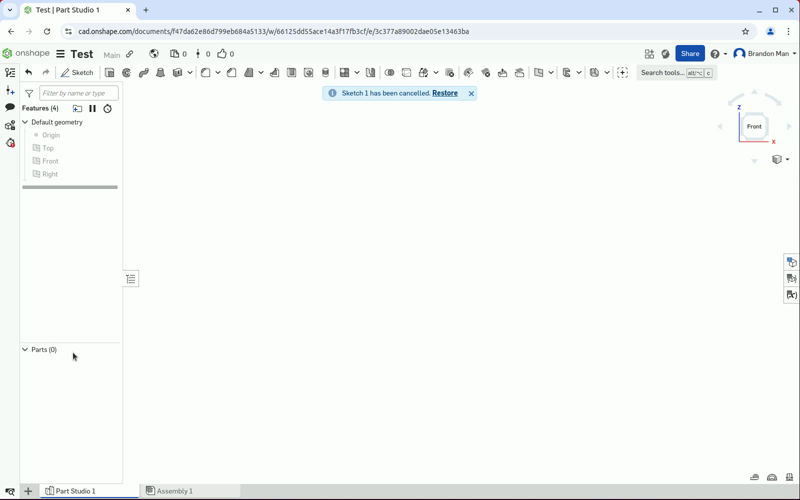
key(shift+y)
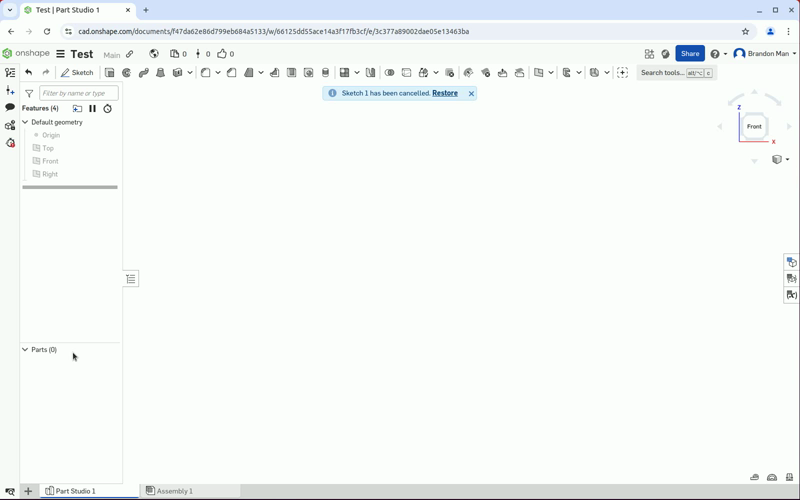
key(shift+s)
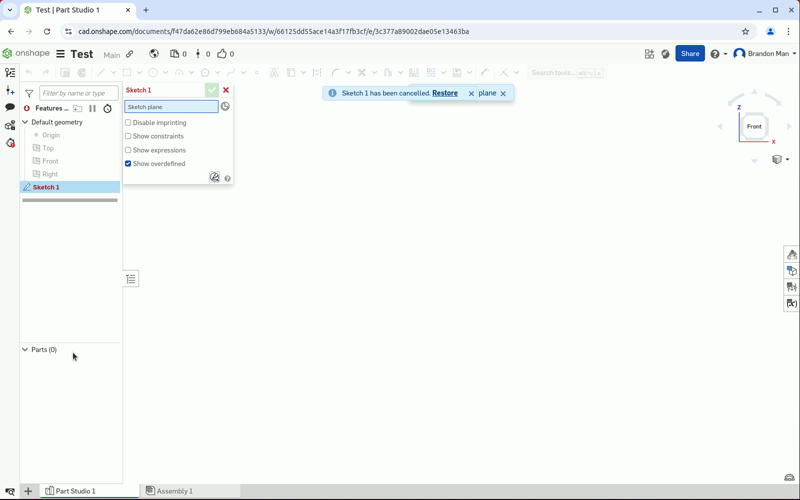
mouse_move(73, 163)
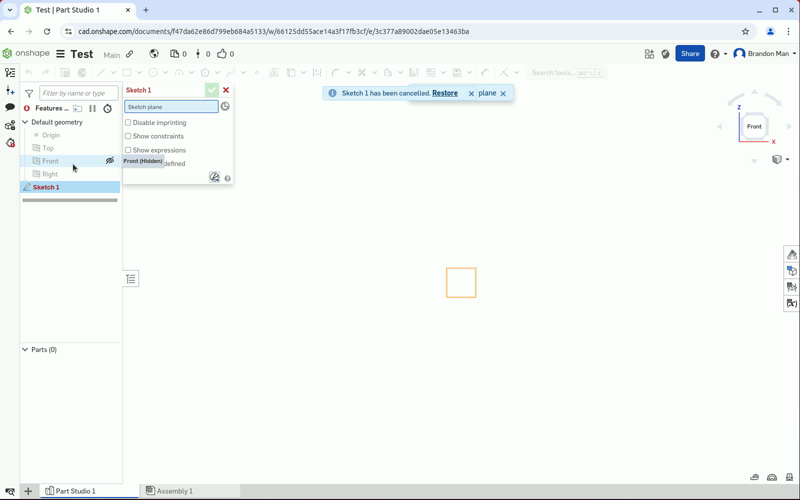
click(73, 163)
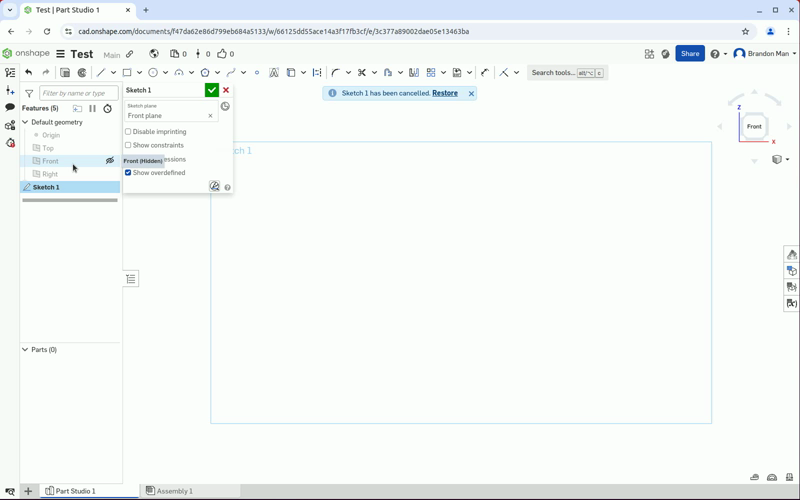
mouse_move(73, 352)
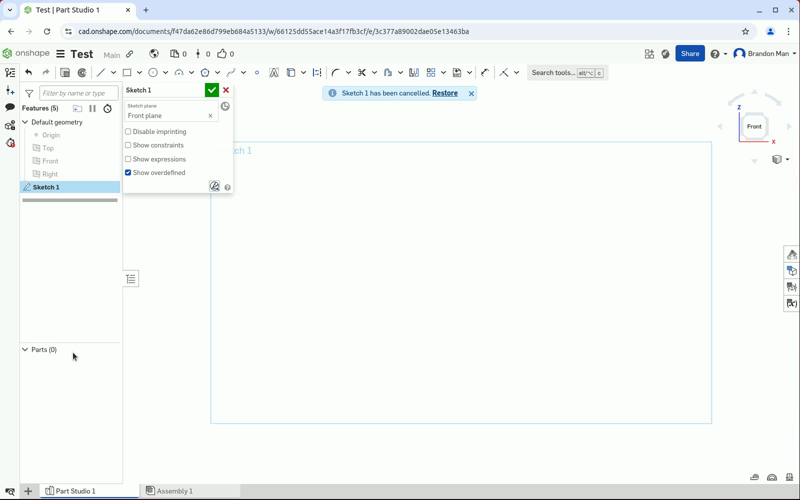
key(y)
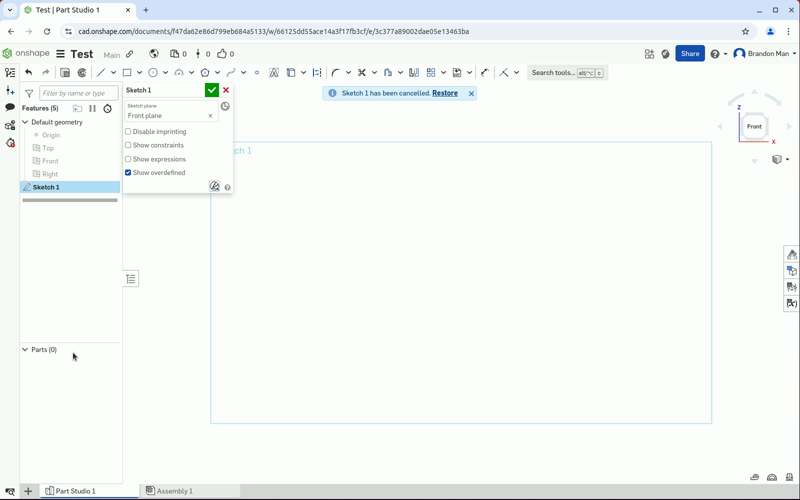
key(l)
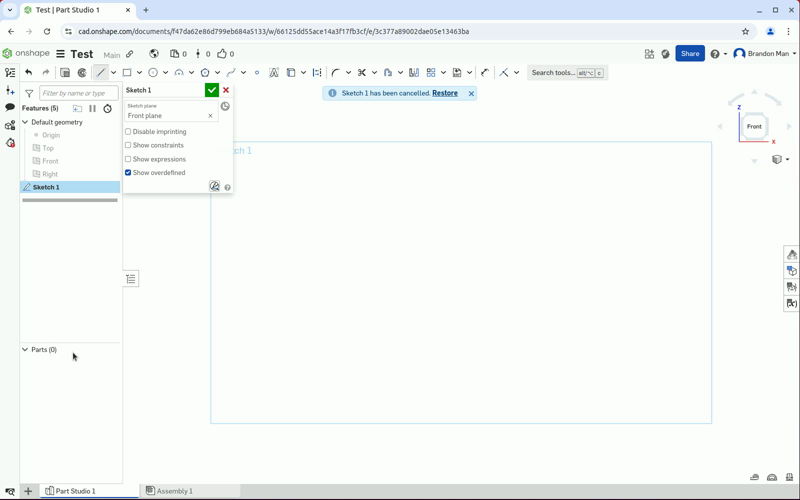
key_down(shift)
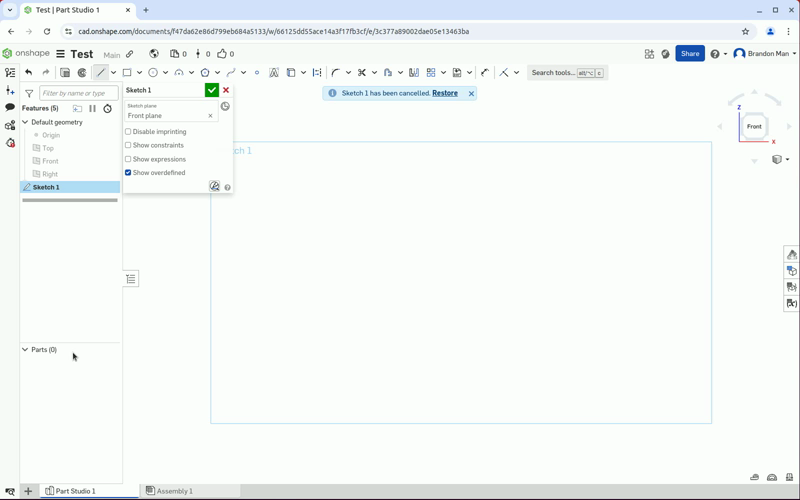
mouse_move(460, 282)
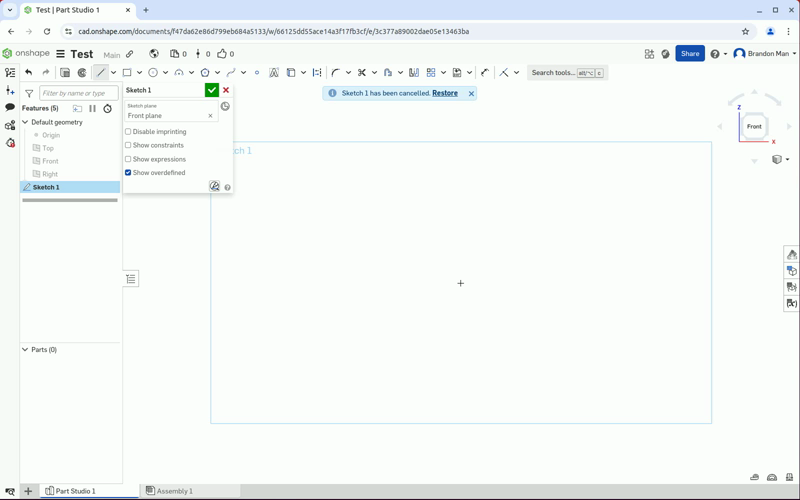
click(460, 282)
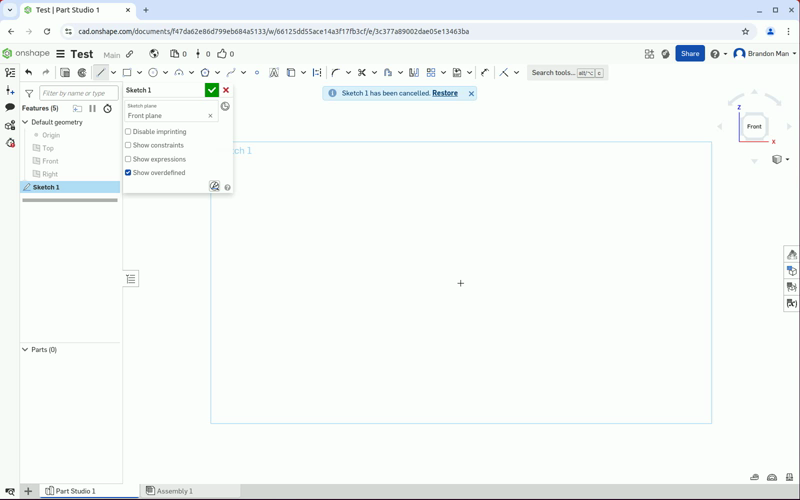
key_up(shift)
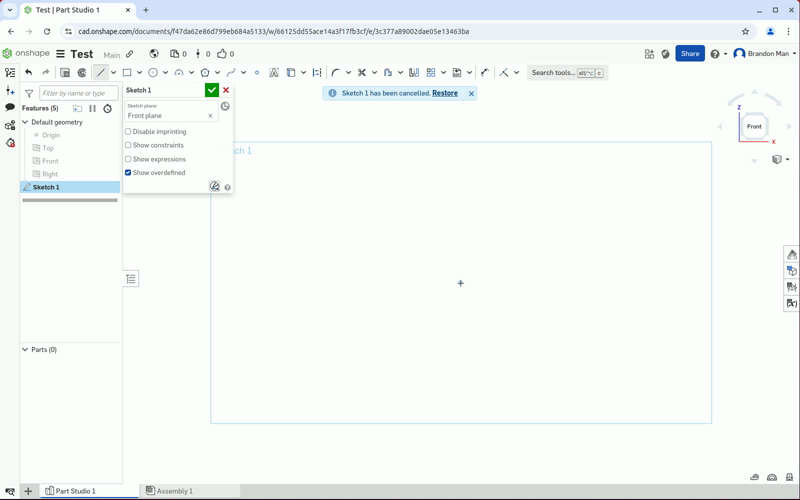
key_down(shift)
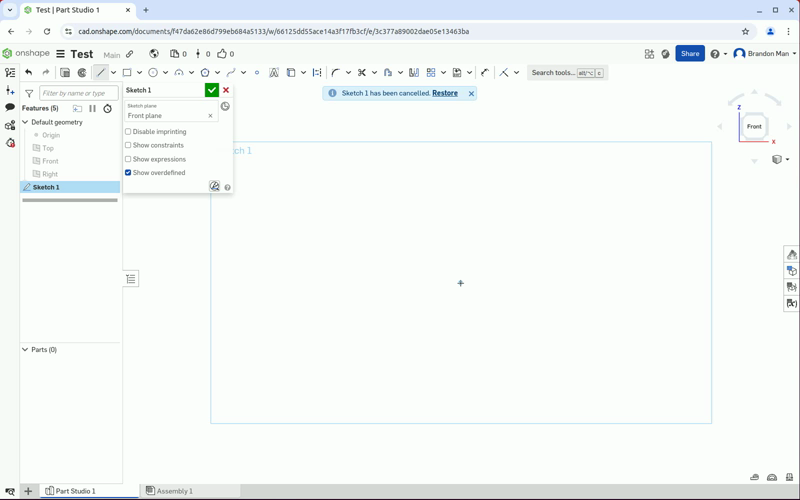
mouse_move(536, 282)
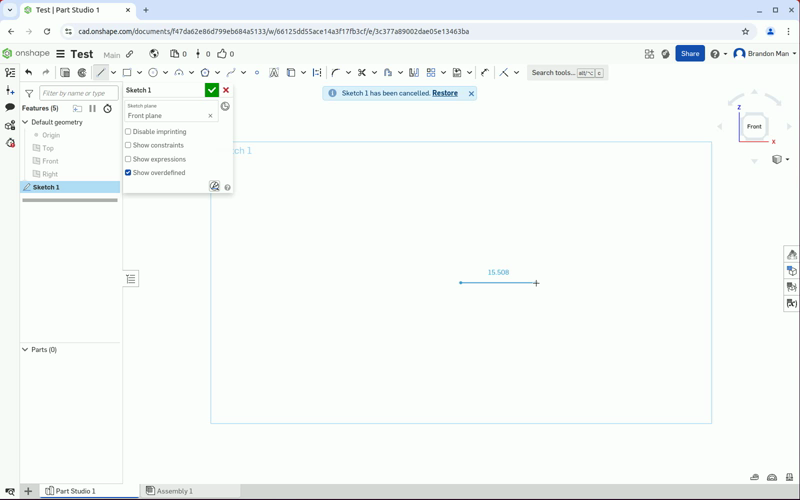
click(536, 282)
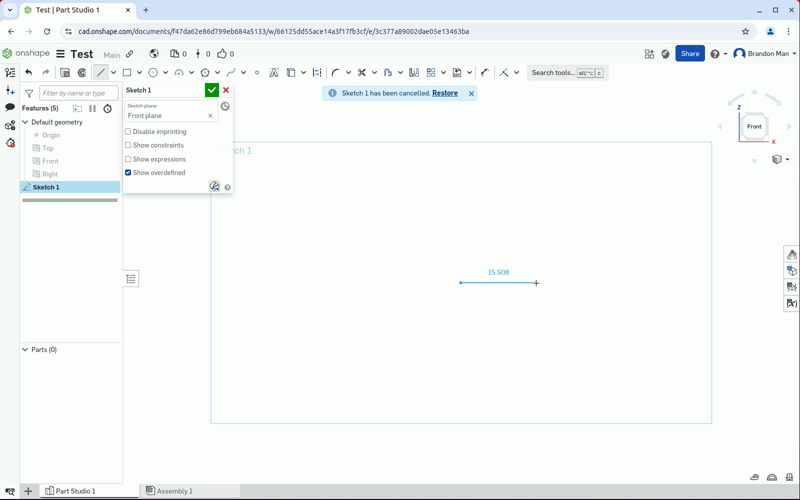
key_up(shift)
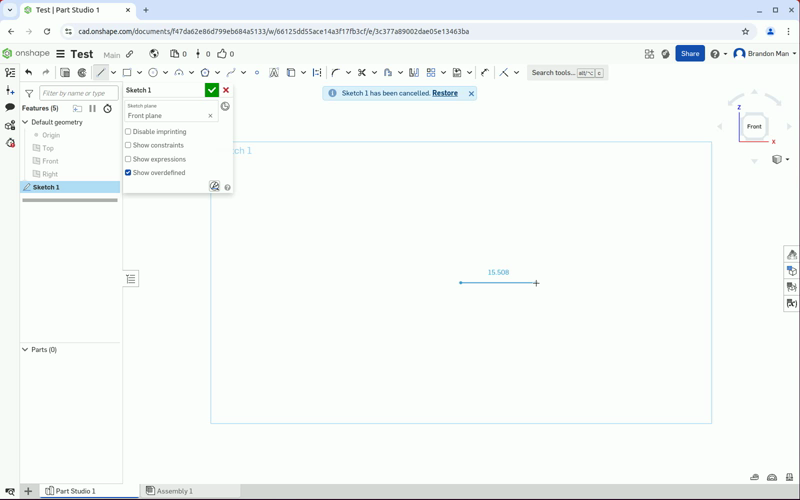
key_down(shift)
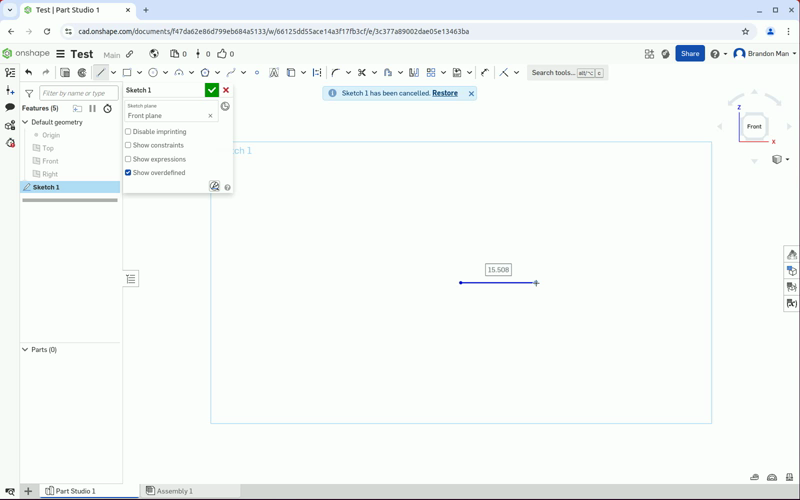
mouse_move(536, 207)
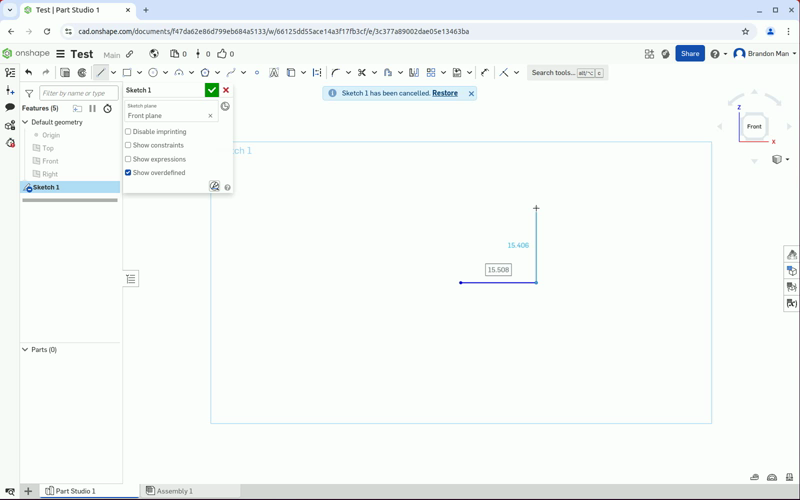
click(536, 207)
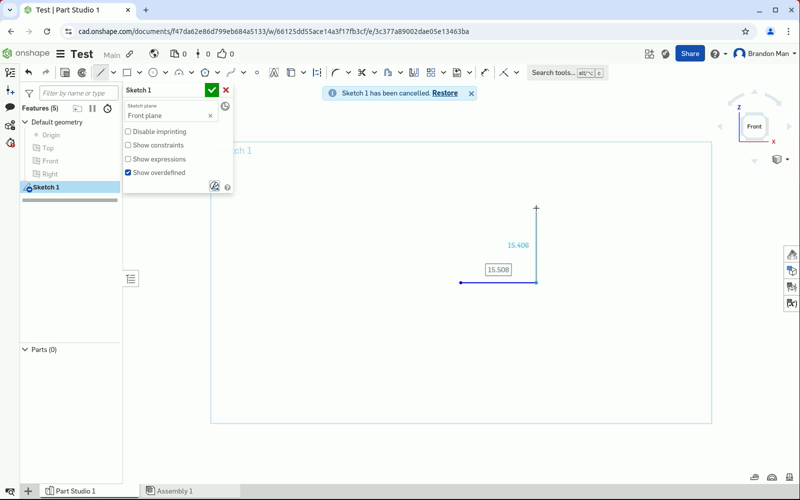
key_up(shift)
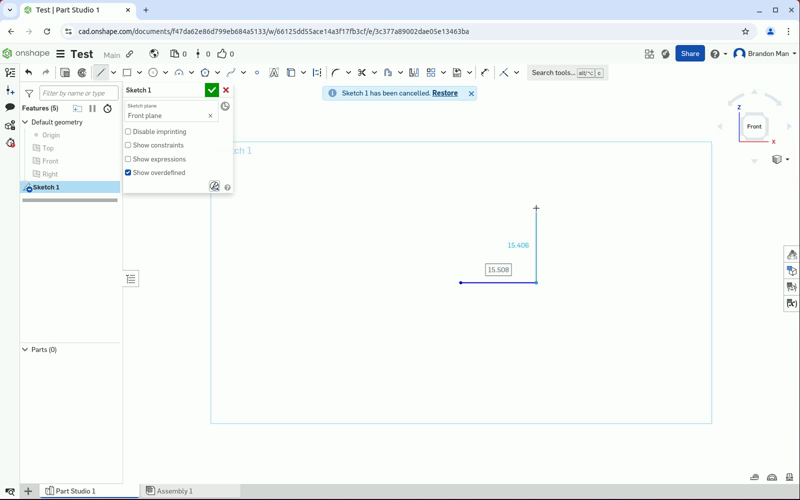
key_down(shift)
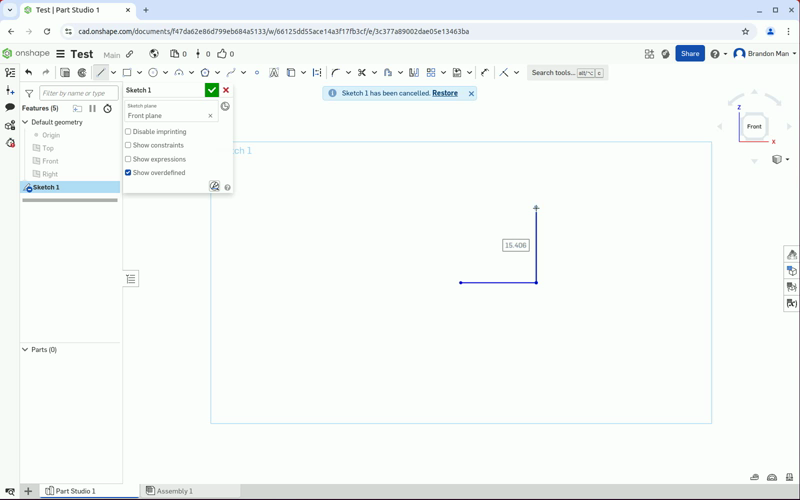
mouse_move(460, 207)
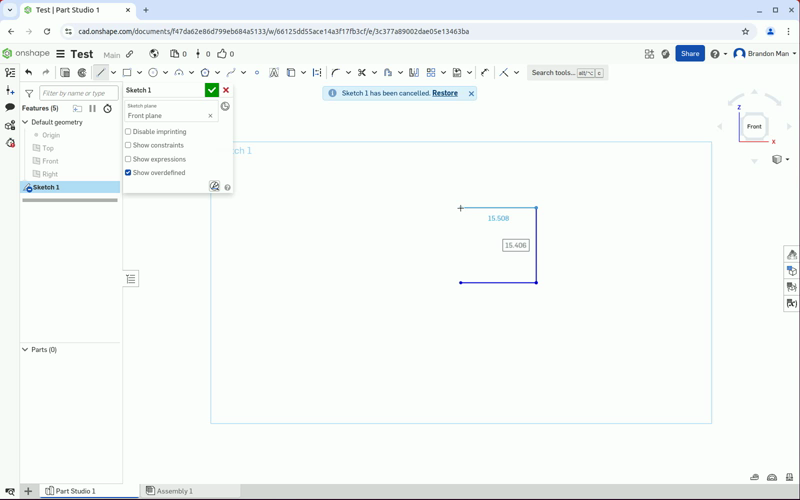
click(460, 207)
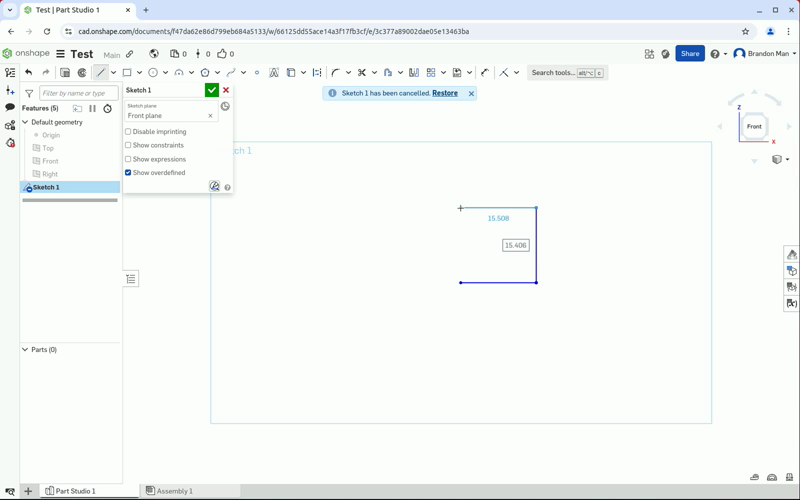
key_up(shift)
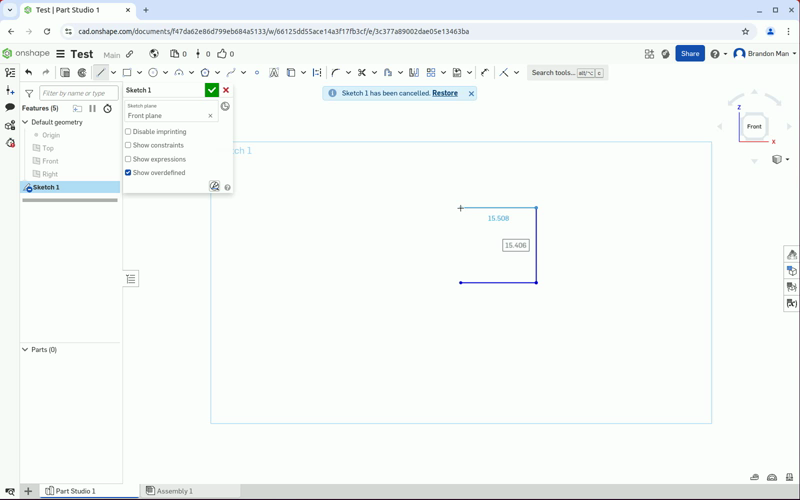
key_down(shift)
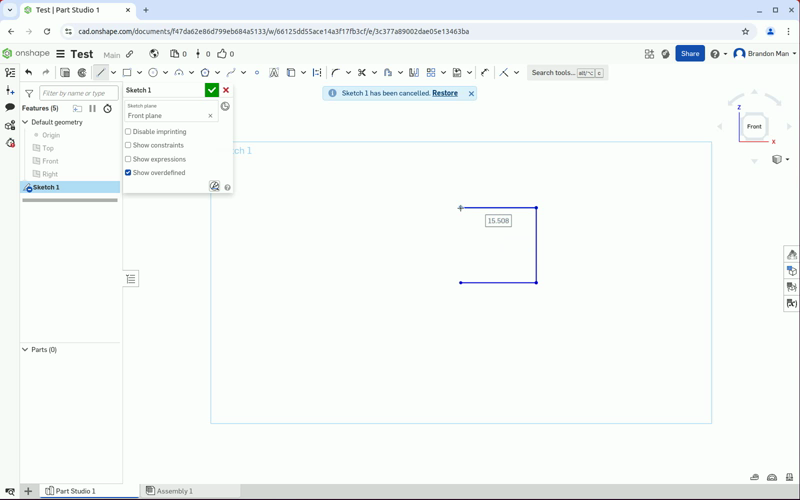
mouse_move(460, 282)
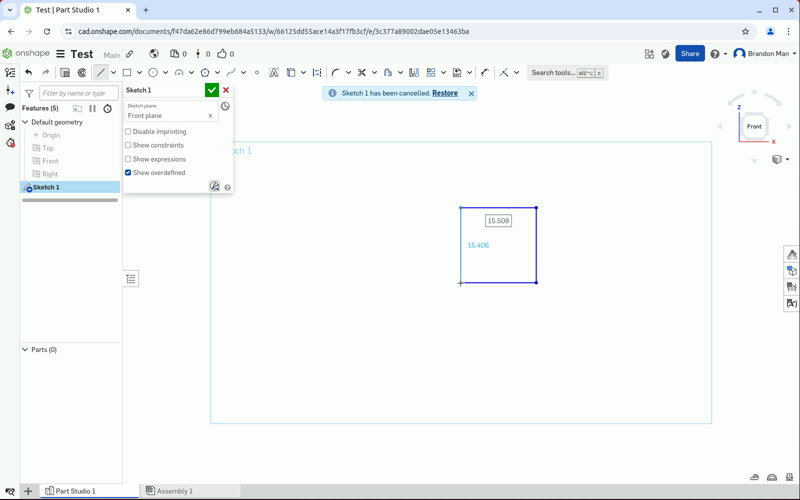
key_up(shift)
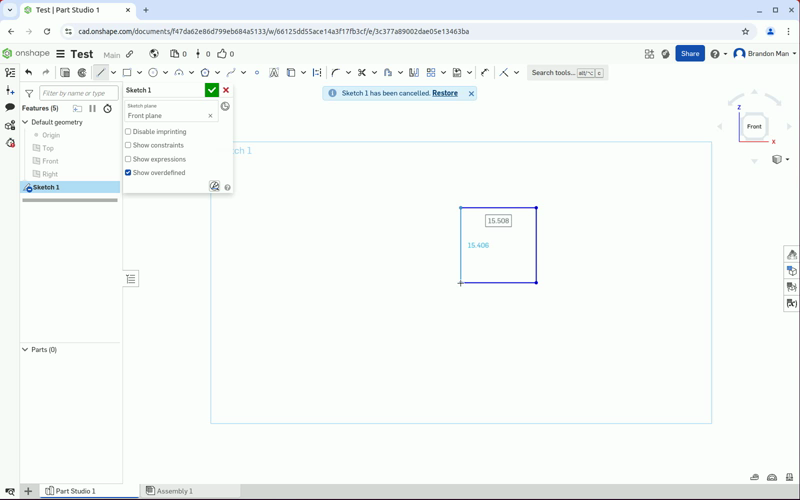
click(460, 282)
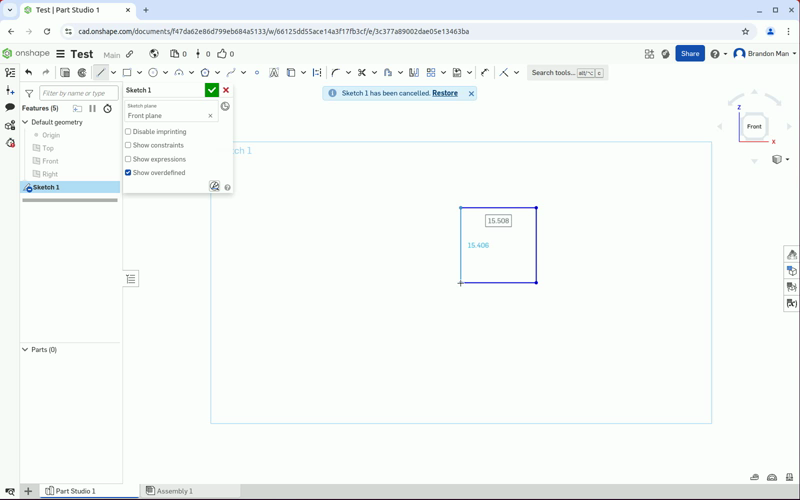
key(esc)
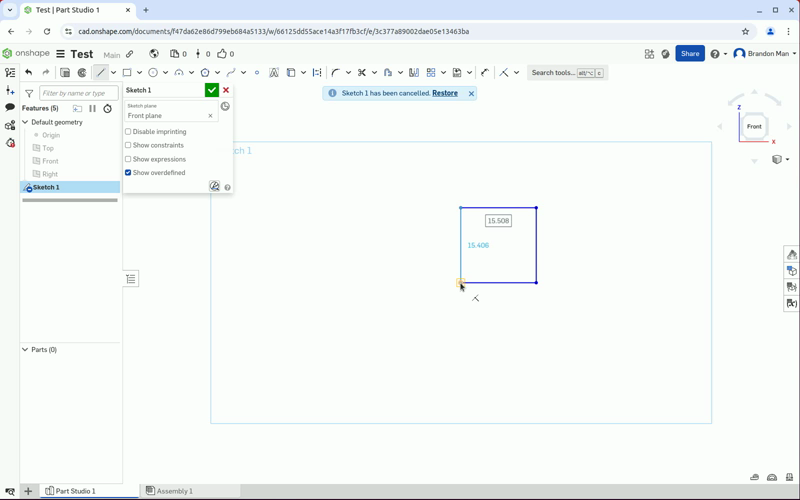
mouse_move(489, 255)
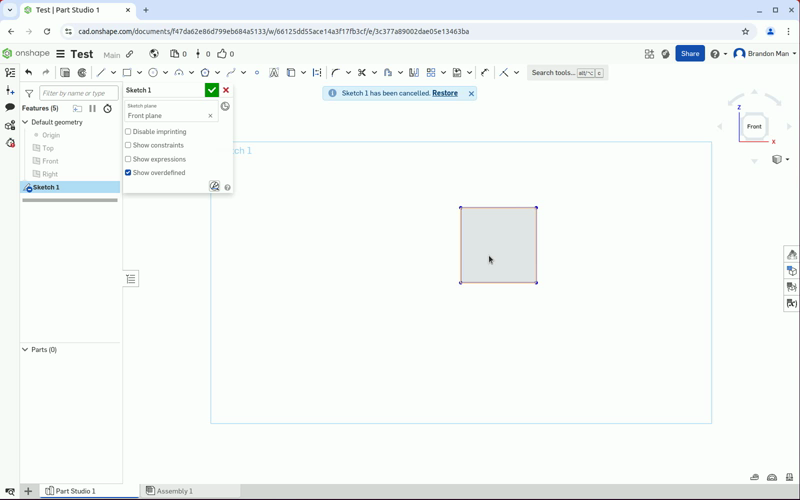
click(489, 255)
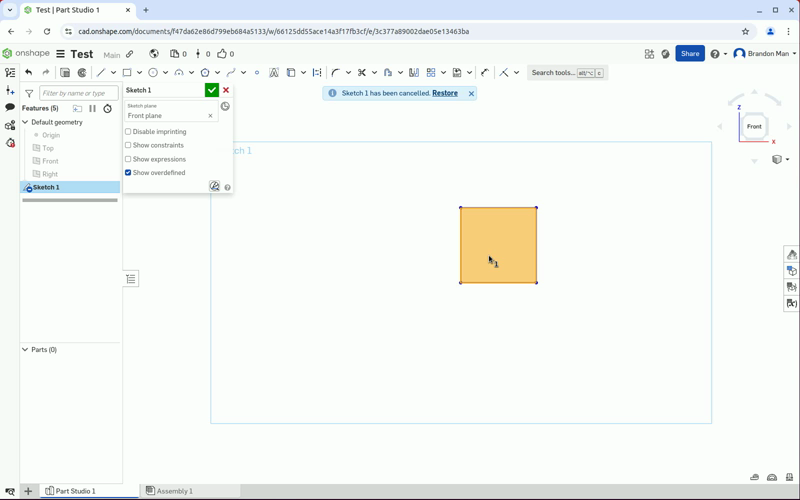
mouse_move(73, 352)
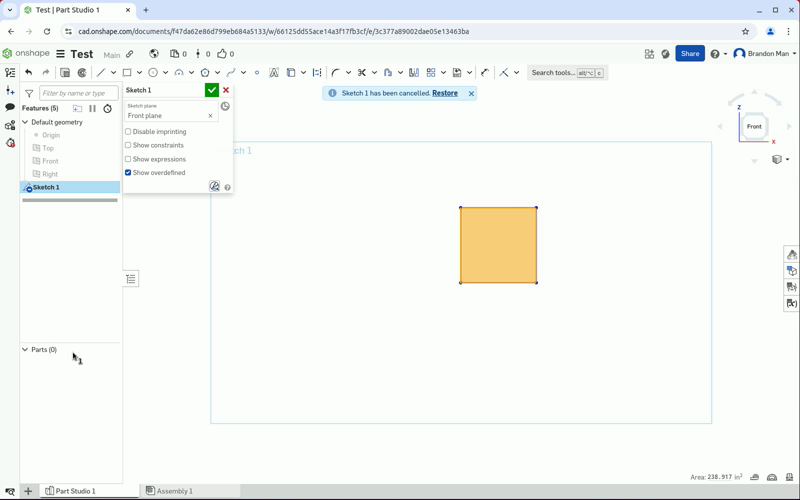
key(shift+y)
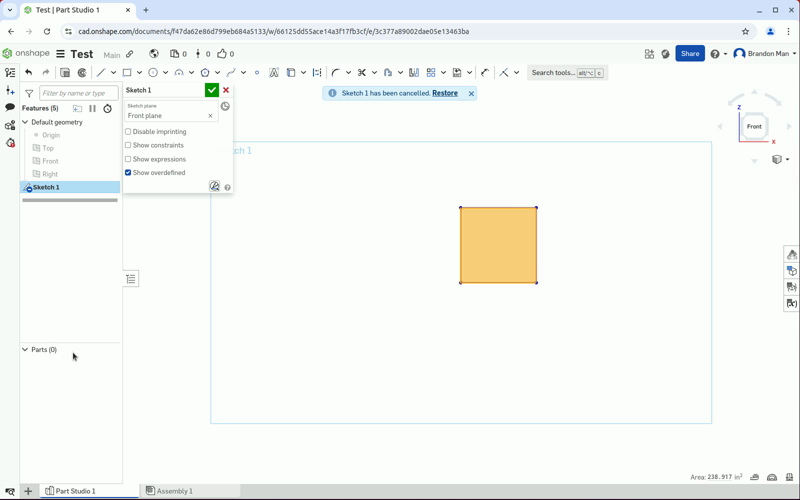
key(shift+e)
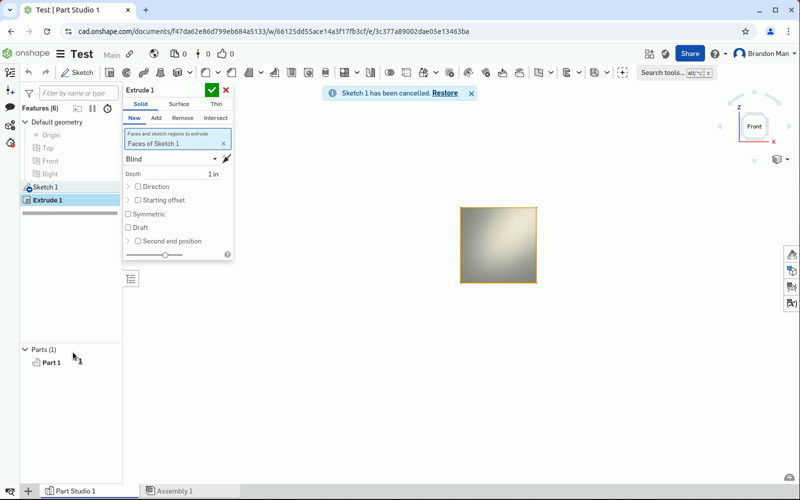
mouse_move(143, 106)
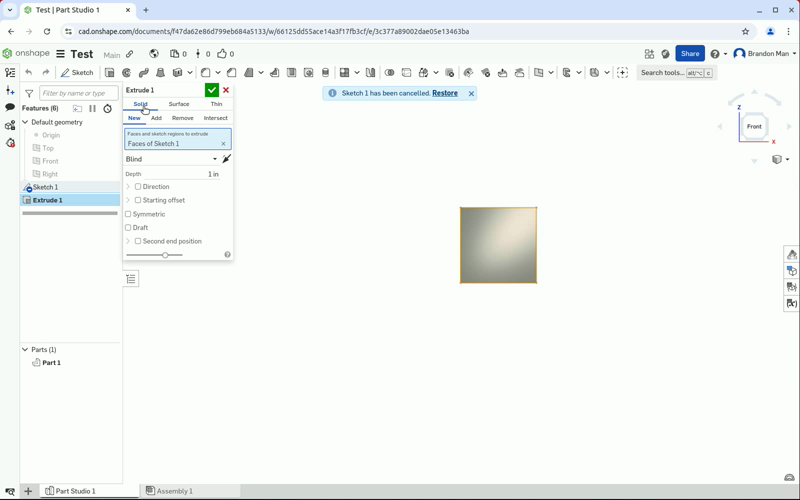
click(143, 106)
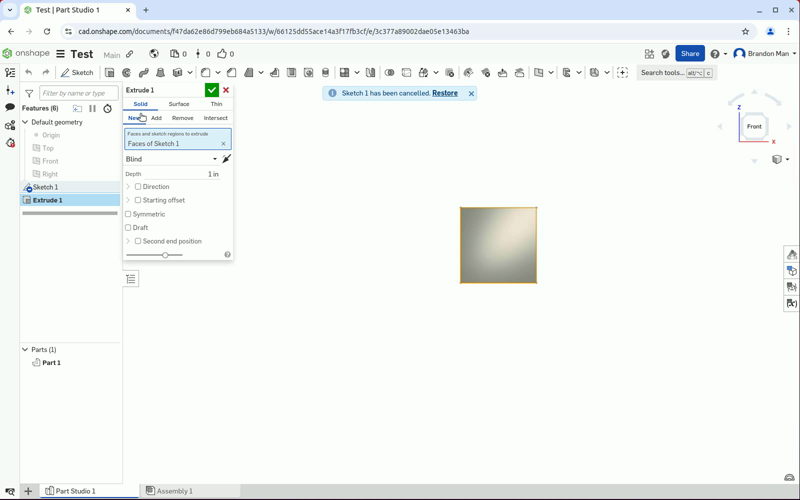
mouse_move(137, 120)
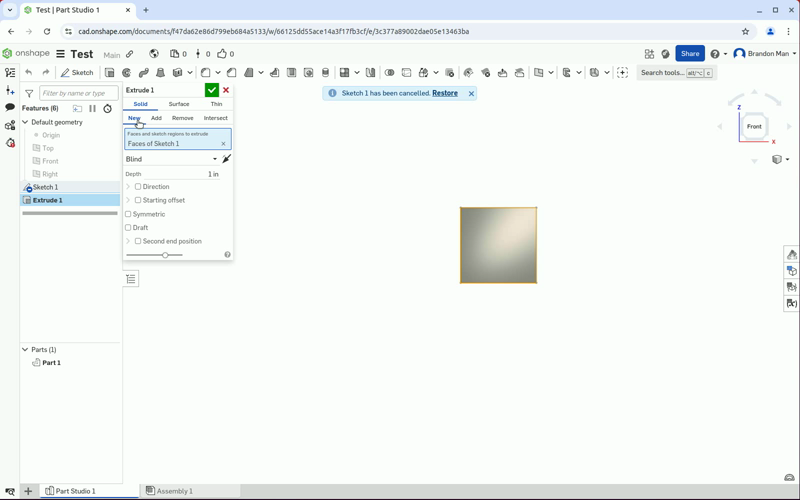
click(137, 120)
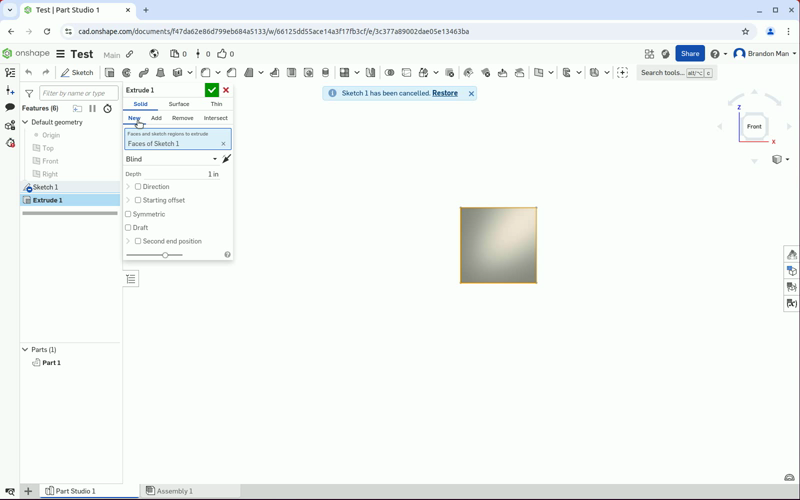
key(tab, 4)
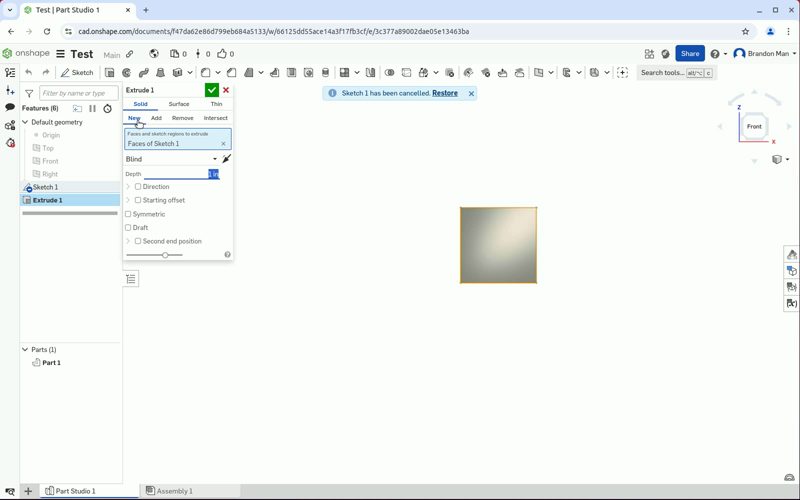
text(15.405)
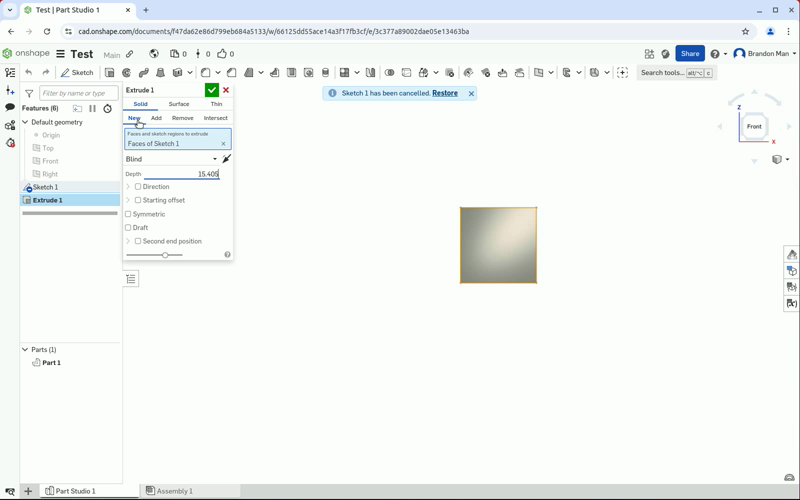
key(enter)
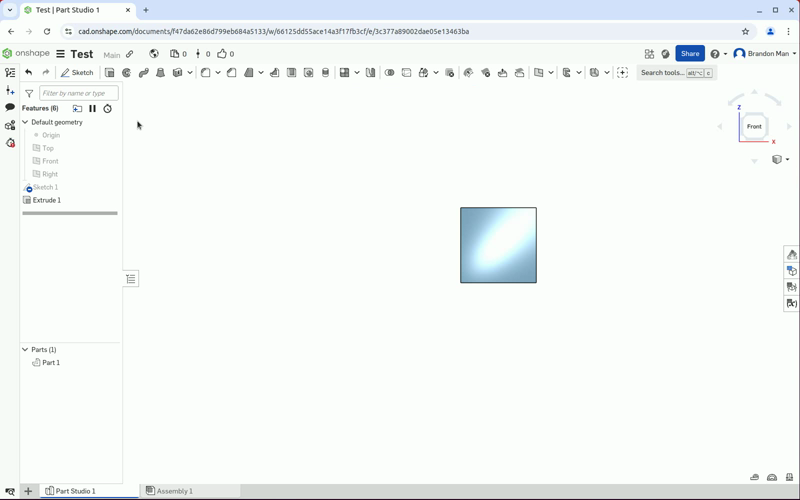
key(shift+h)
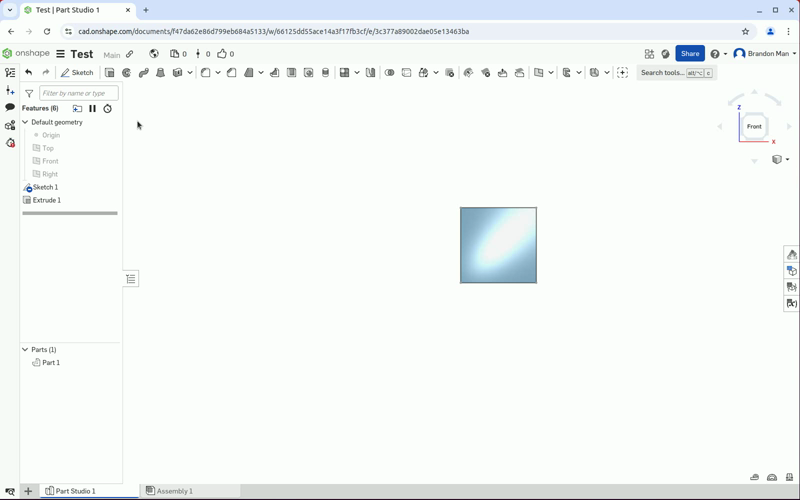
key(shift+h)
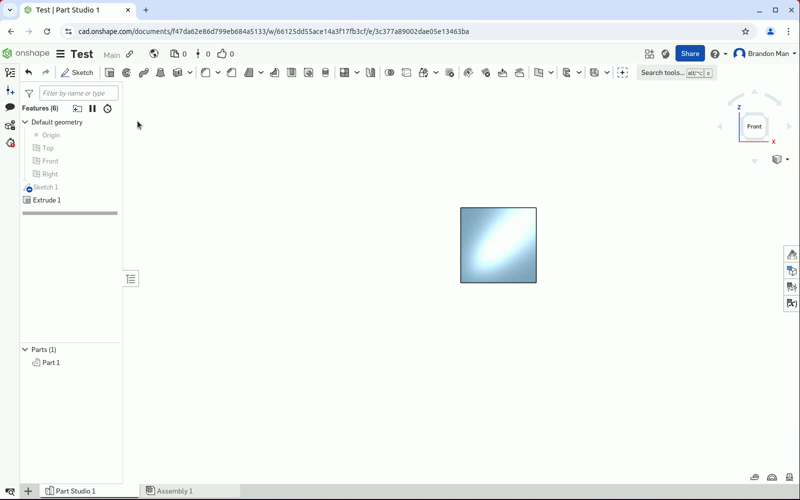
mouse_move(73, 189)
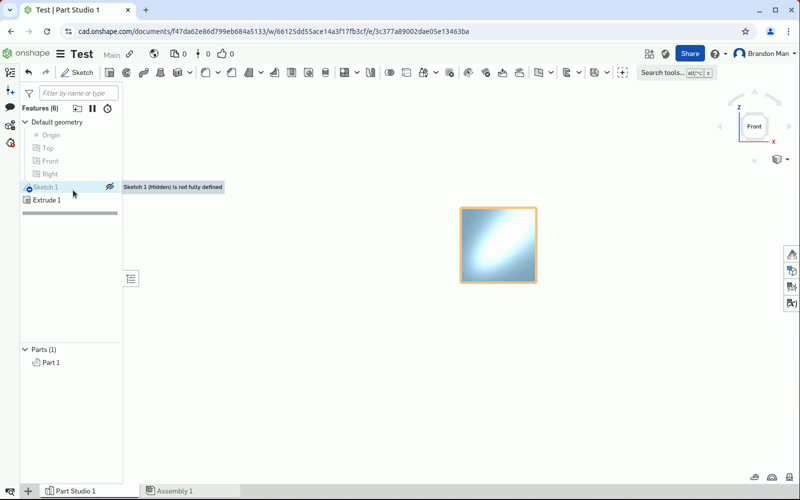
click(73, 189)
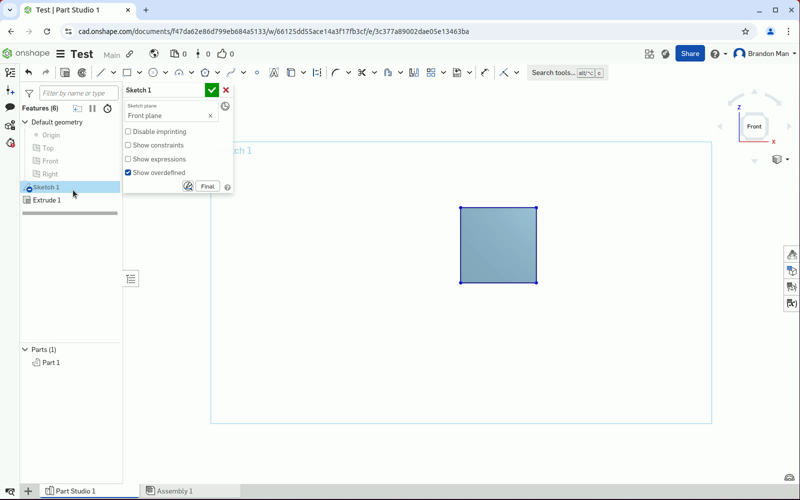
mouse_move(229, 92)
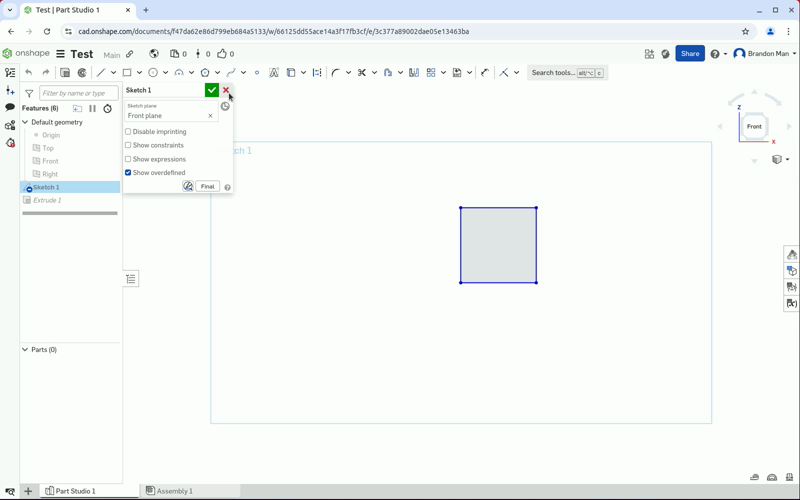
click(229, 92)
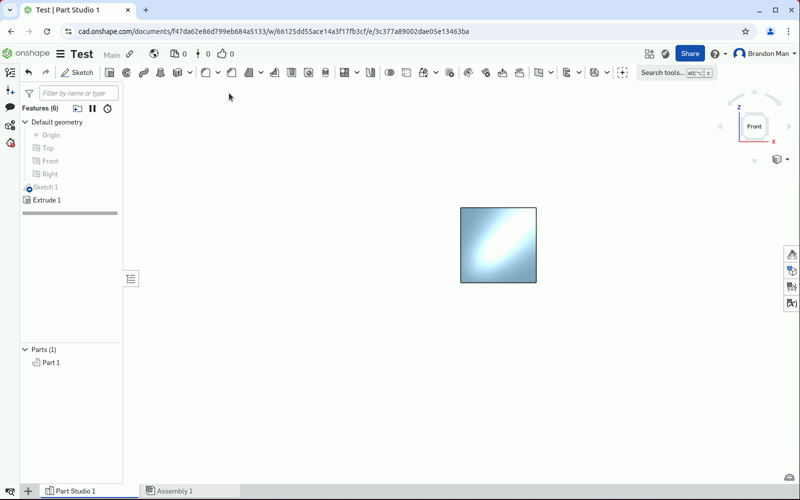
mouse_move(73, 352)
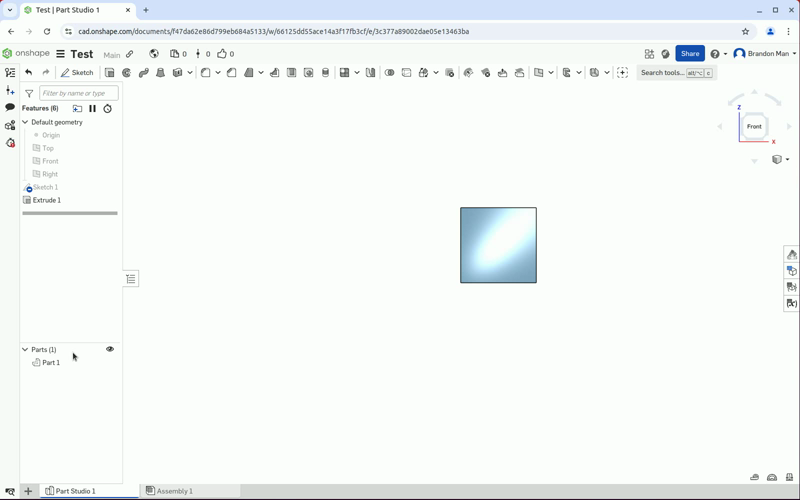
key(y)
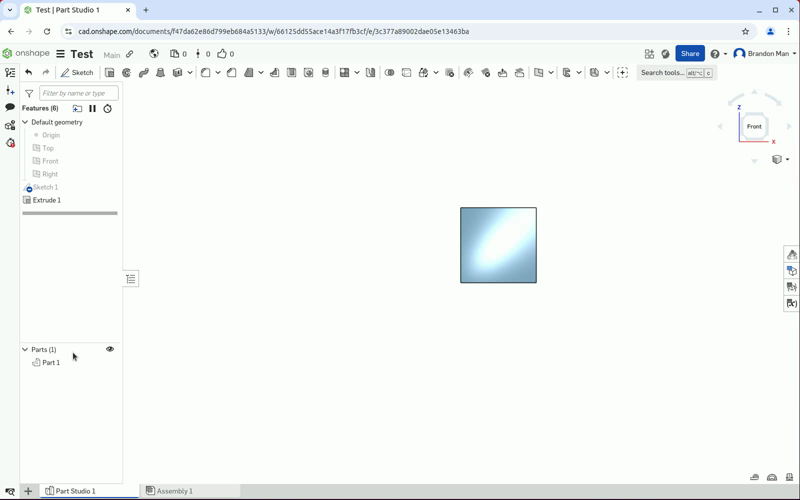
key(shift+p)
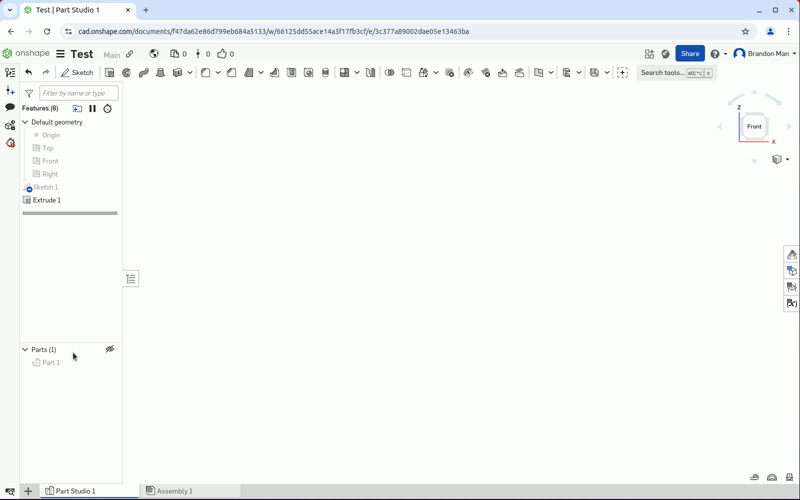
key(space)
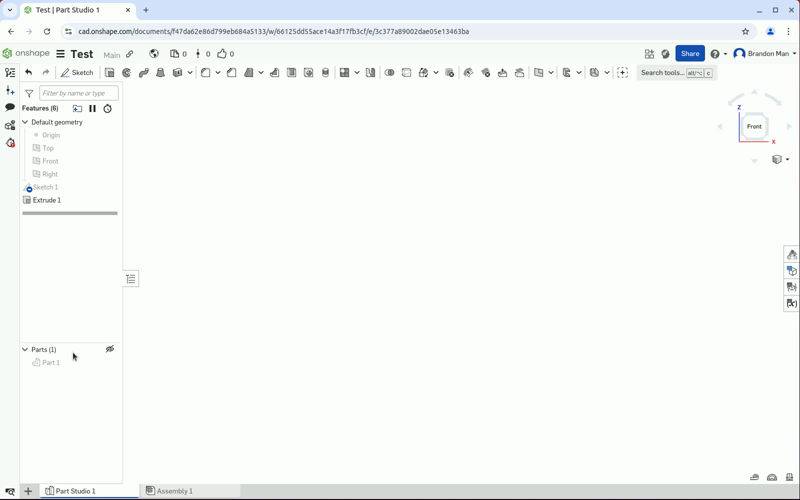
key_down(shift)
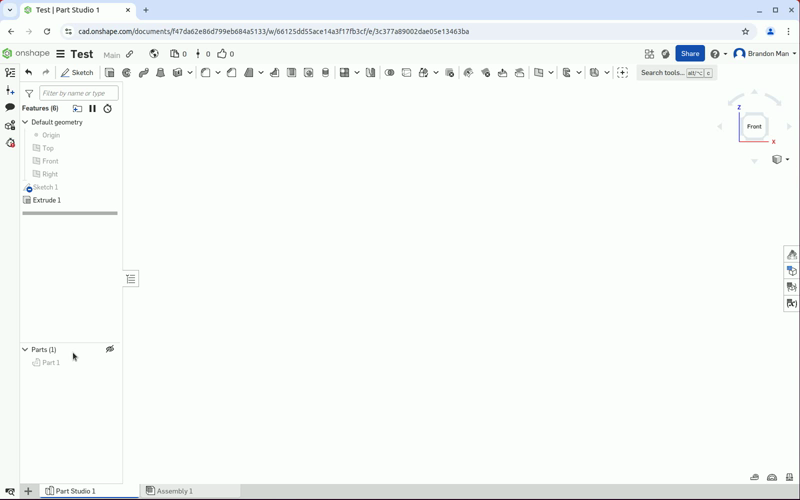
key(down)
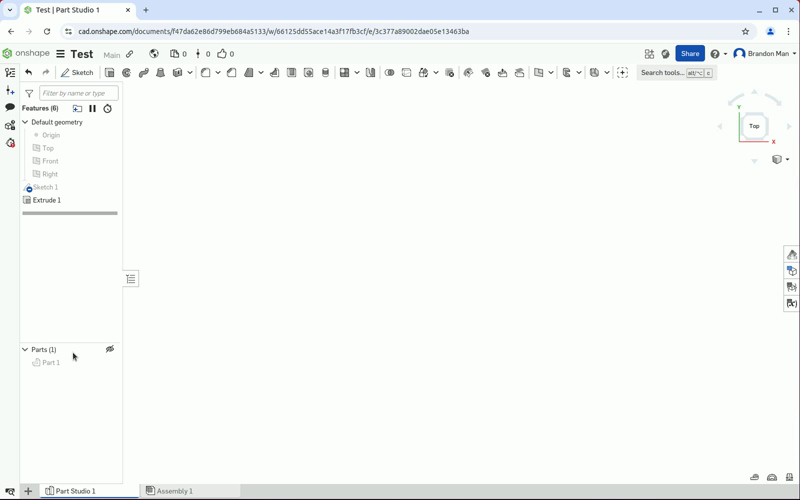
key_up(shift)
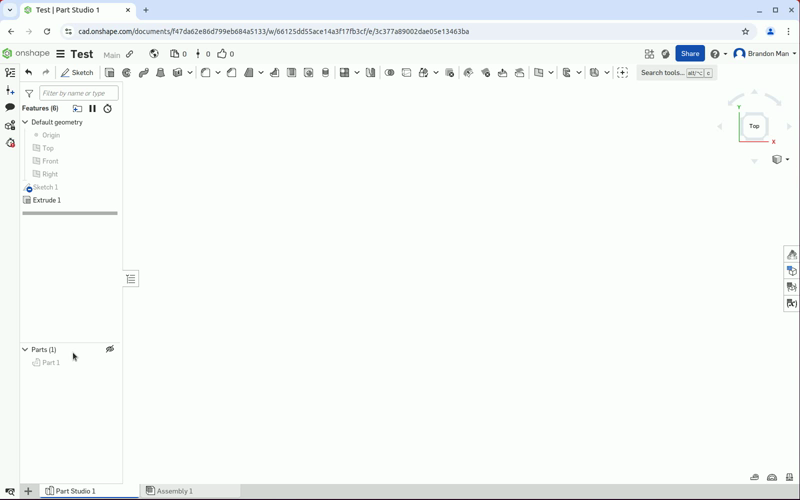
mouse_move(73, 352)
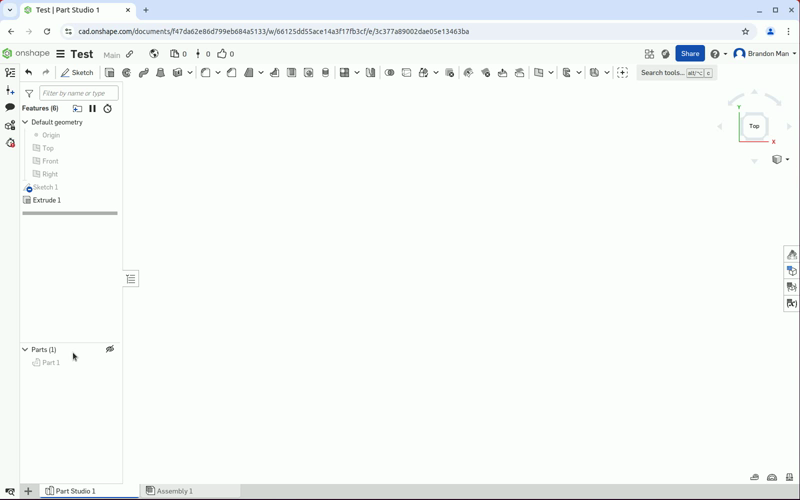
key(shift+y)
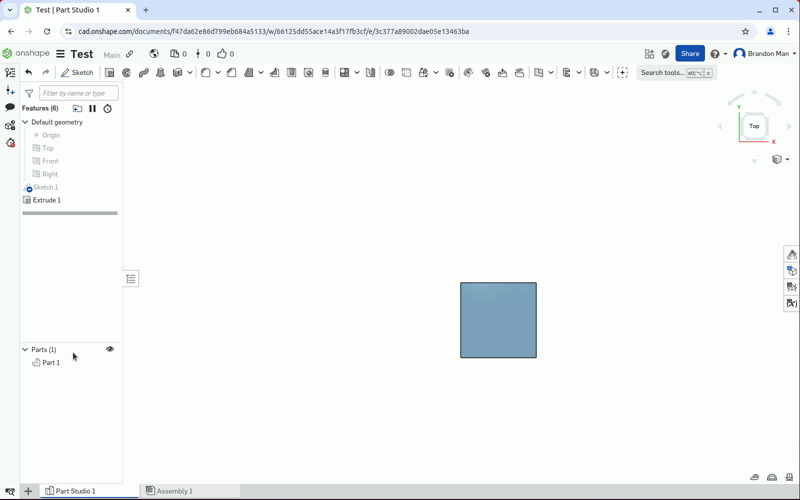
mouse_move(541, 75)
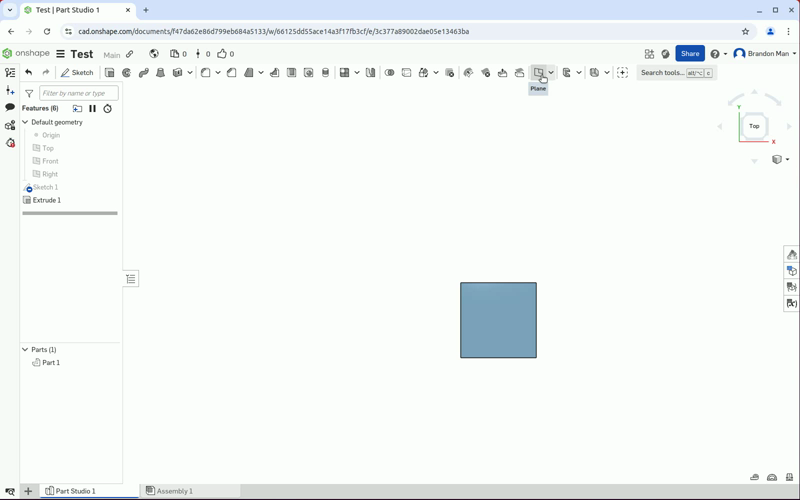
click(541, 75)
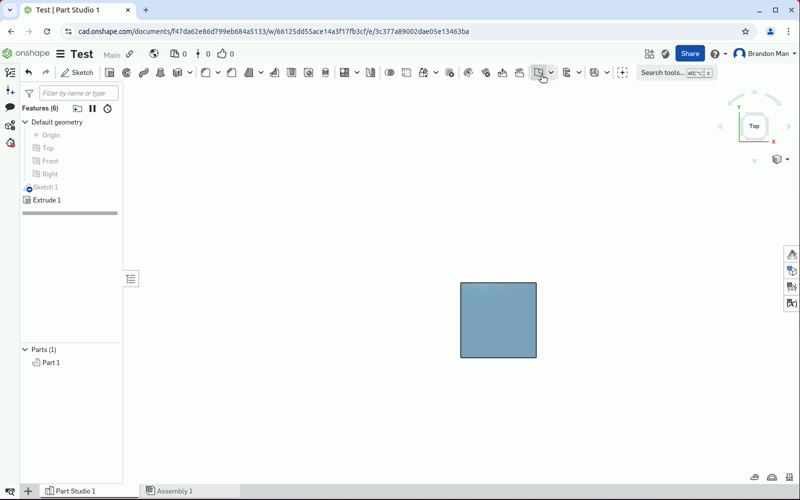
mouse_move(73, 150)
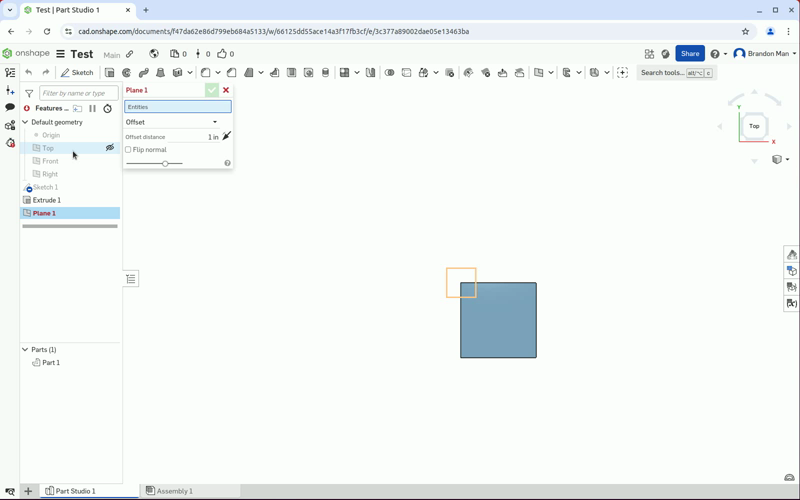
click(73, 150)
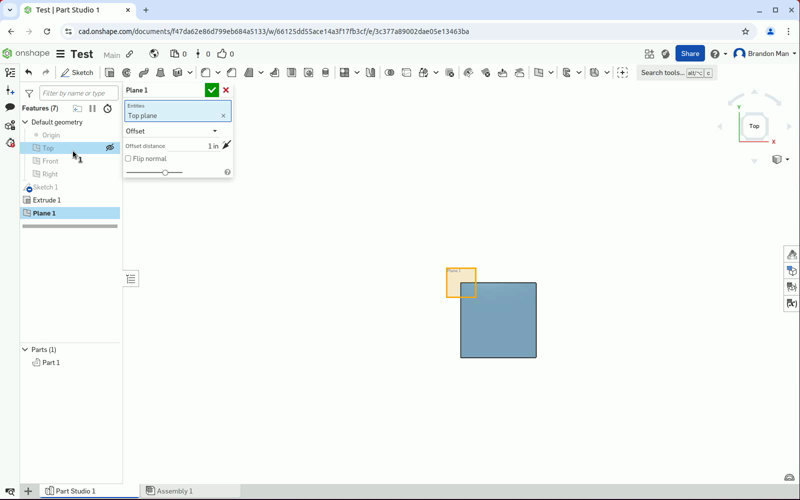
key(tab, 2)
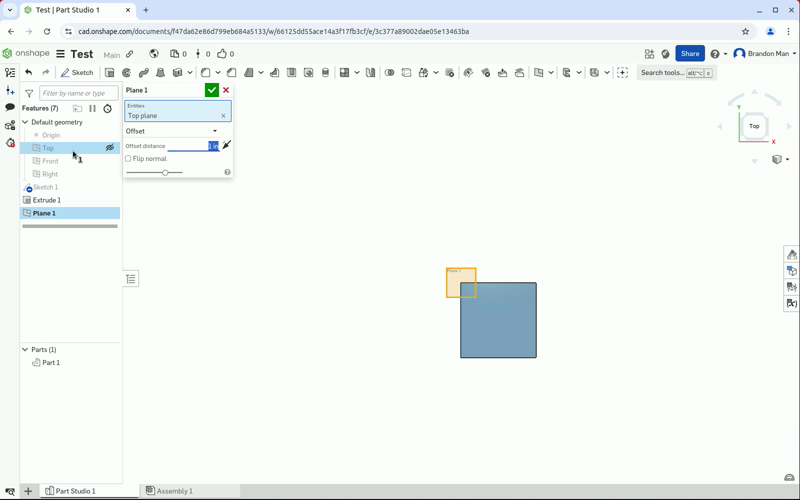
text(15.405)
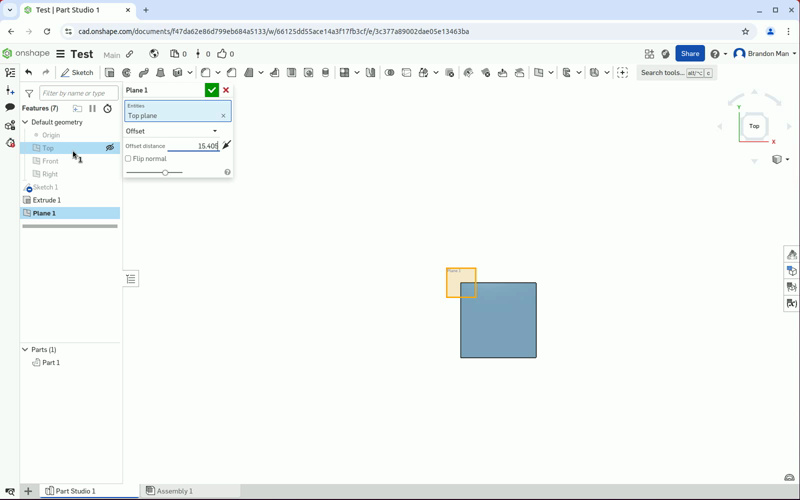
key(enter, 2)
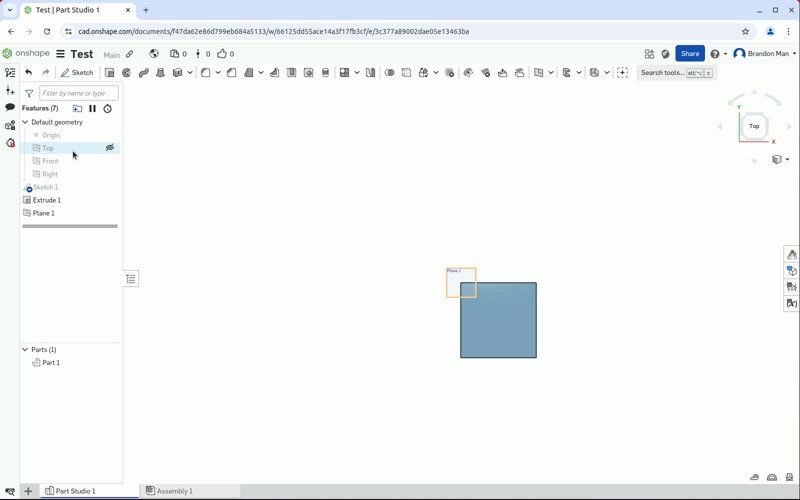
key(shift+s)
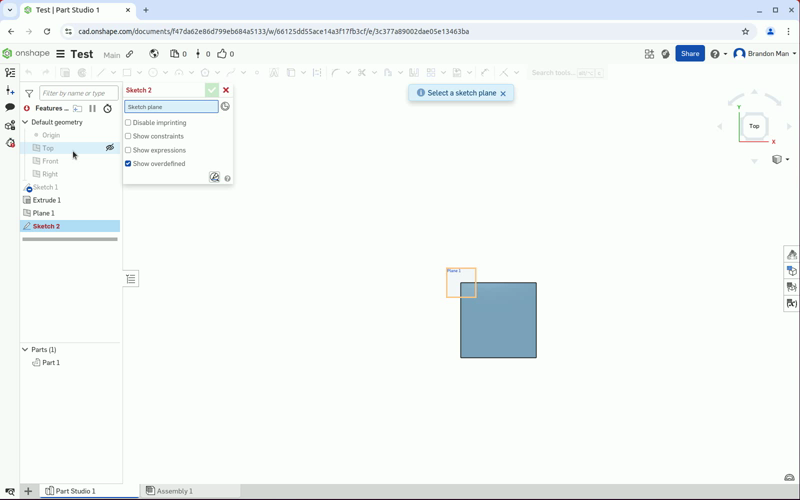
mouse_move(73, 215)
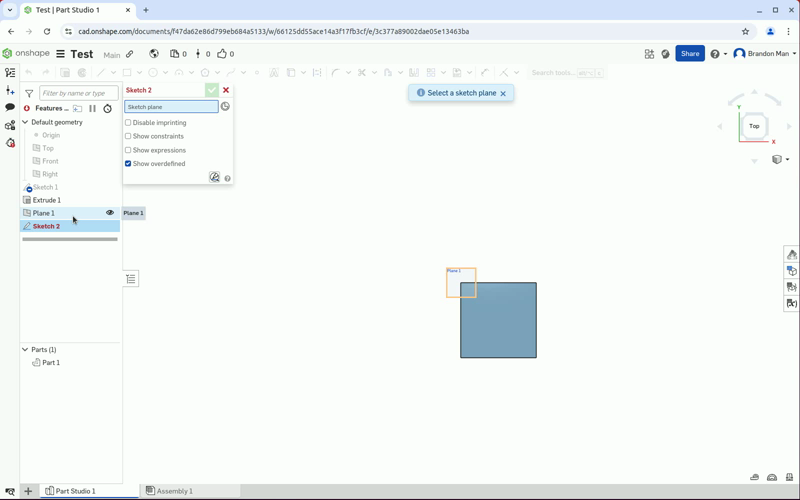
click(73, 215)
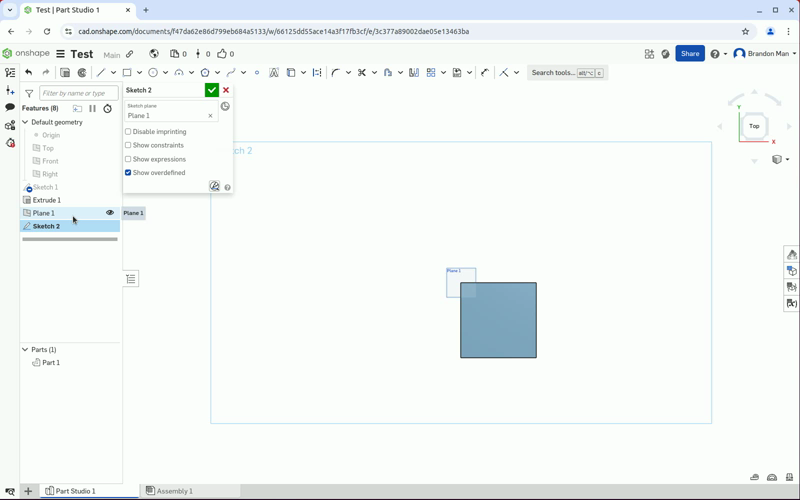
mouse_move(73, 352)
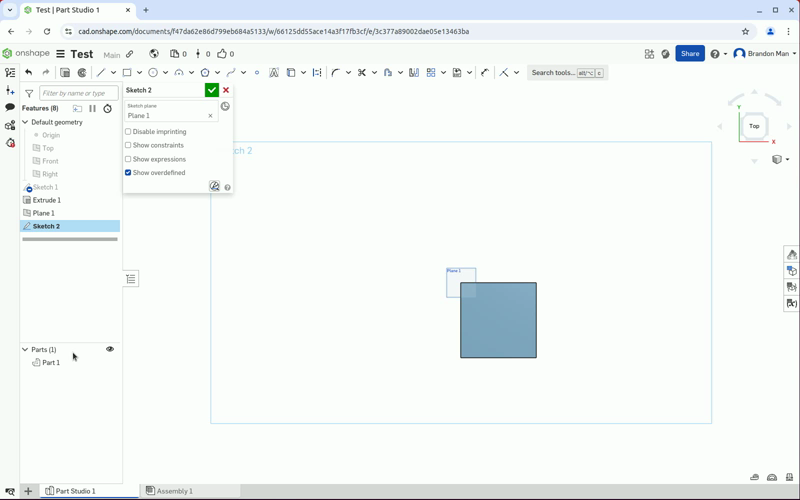
key(y)
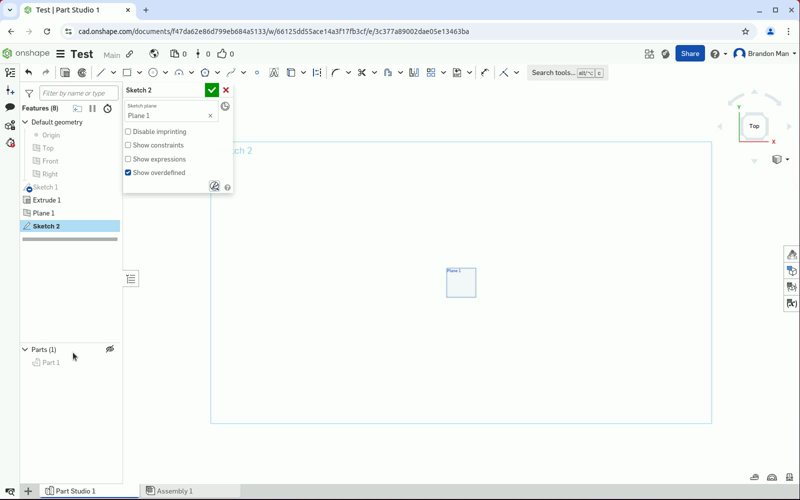
key(c)
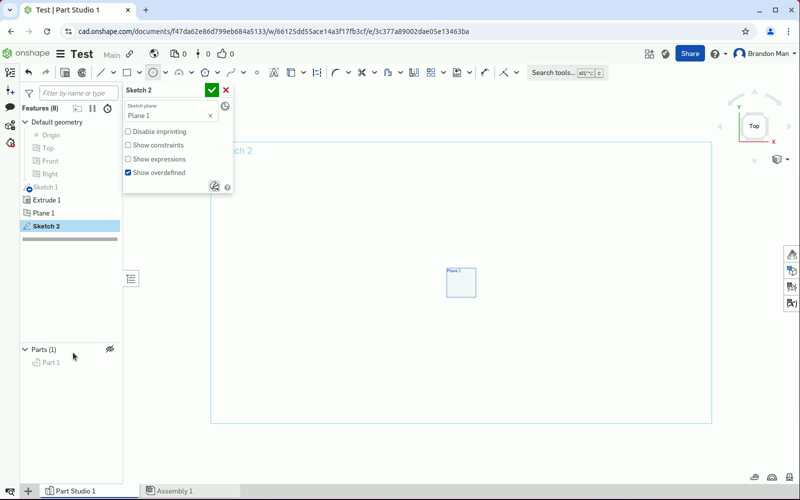
key_down(shift)
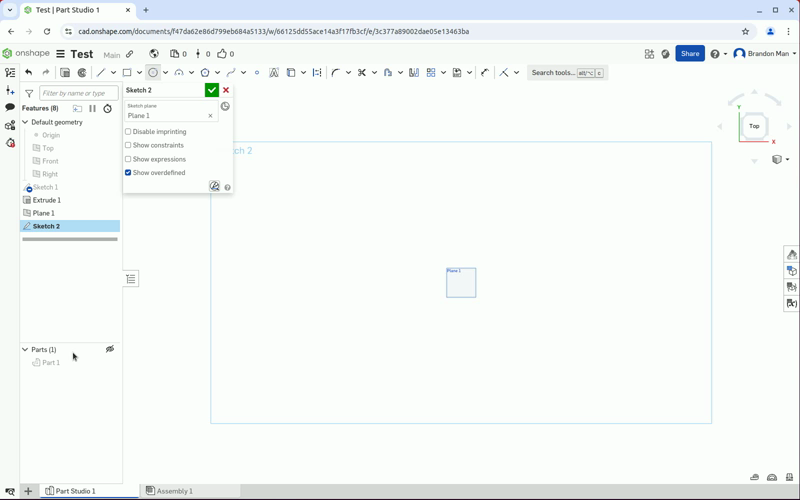
mouse_move(498, 320)
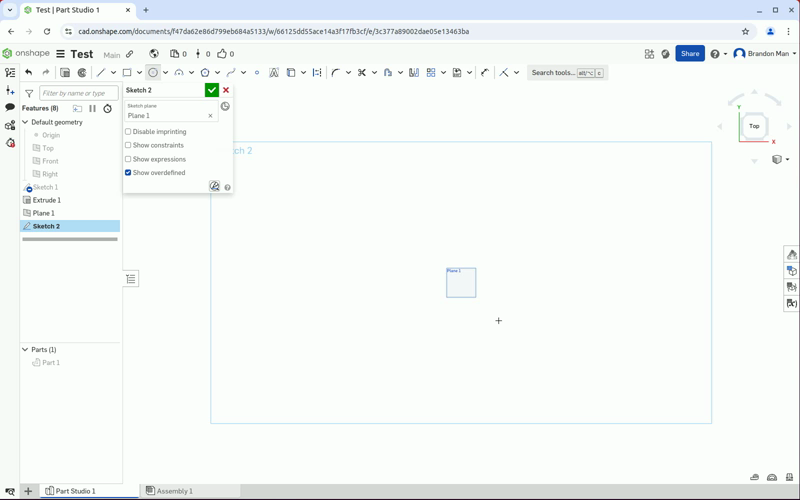
click(498, 320)
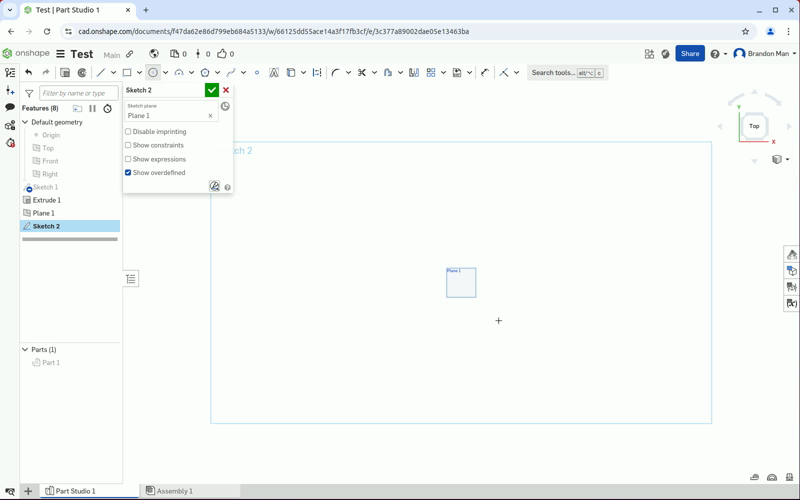
key_up(shift)
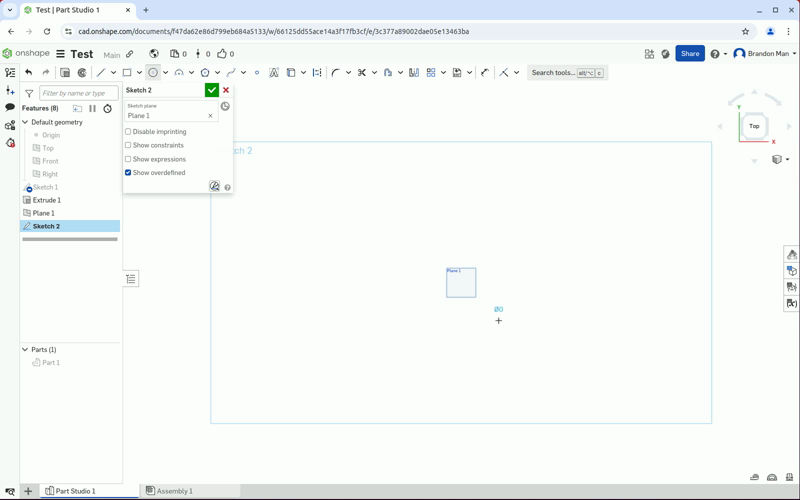
mouse_move(527, 320)
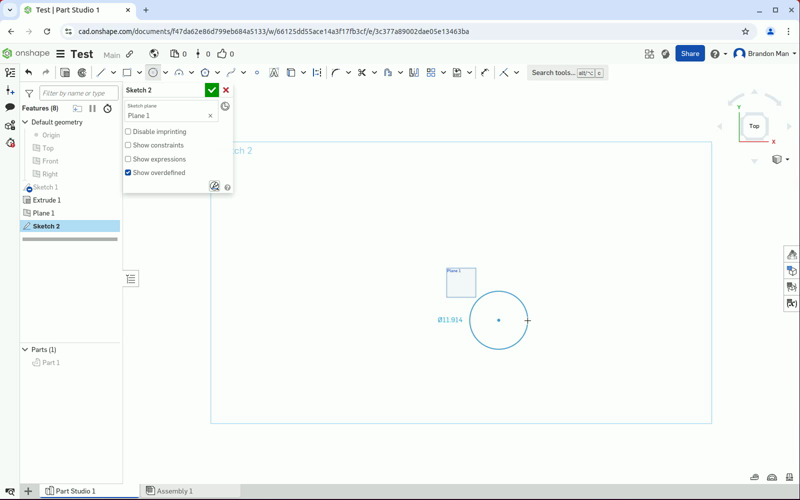
click(527, 320)
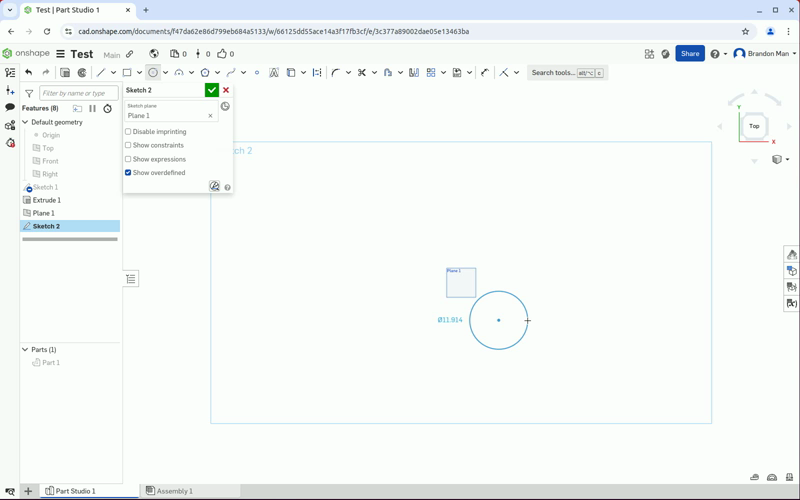
key(esc)
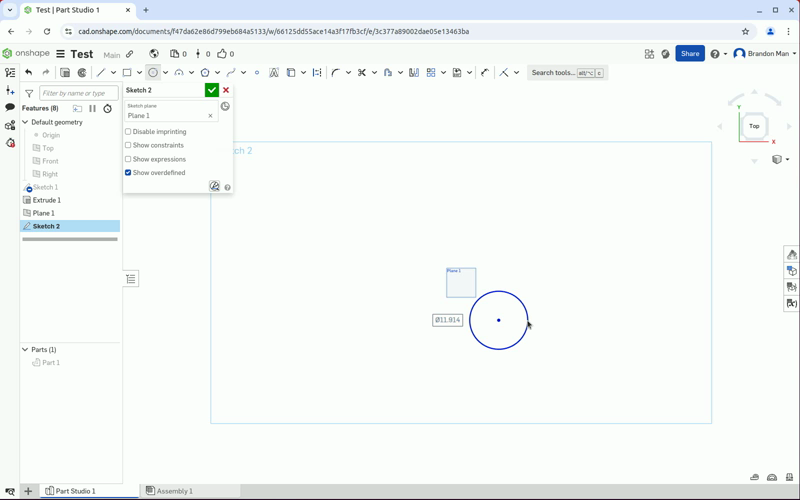
mouse_move(516, 324)
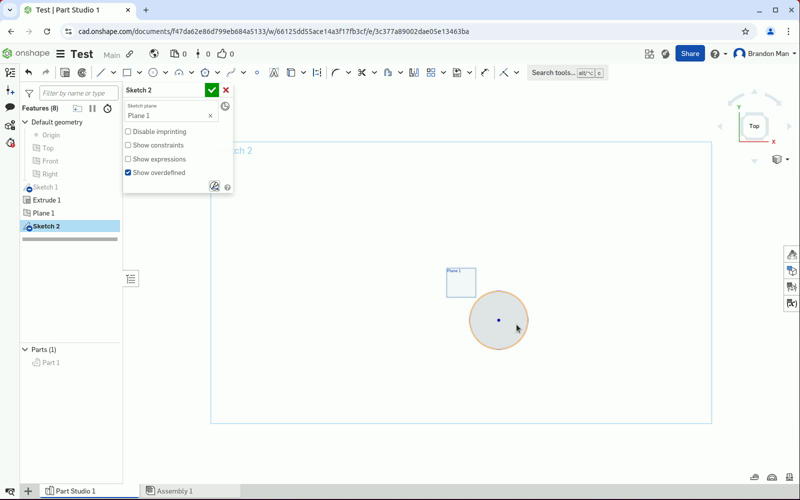
click(516, 324)
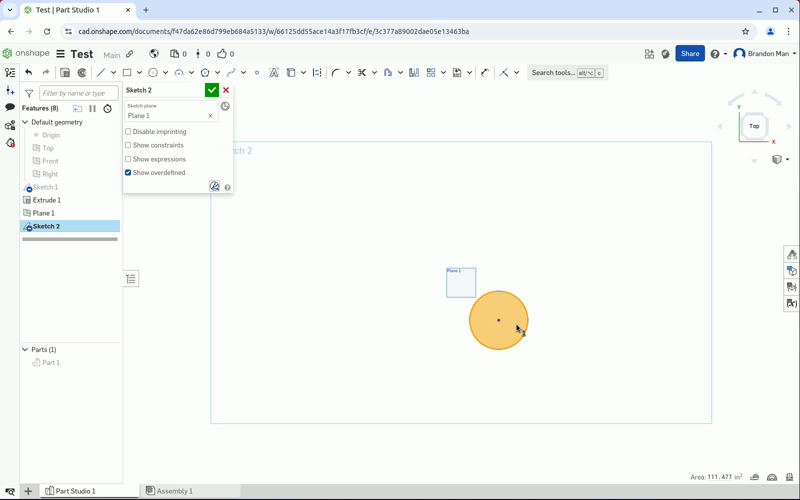
mouse_move(73, 352)
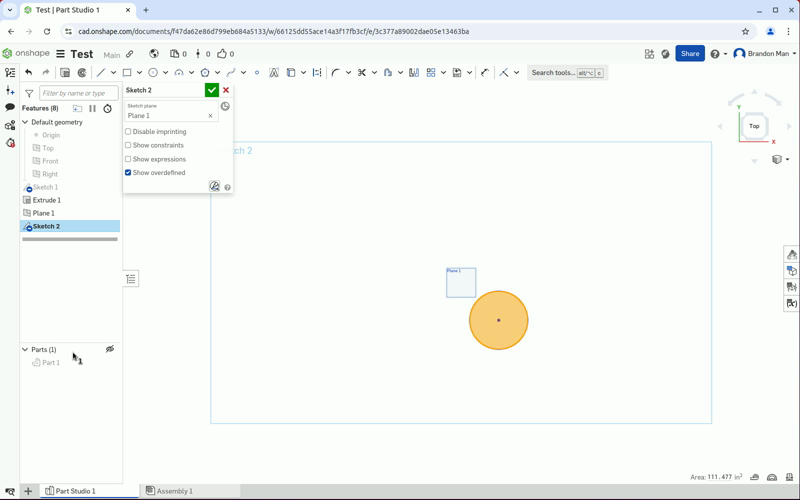
key(shift+y)
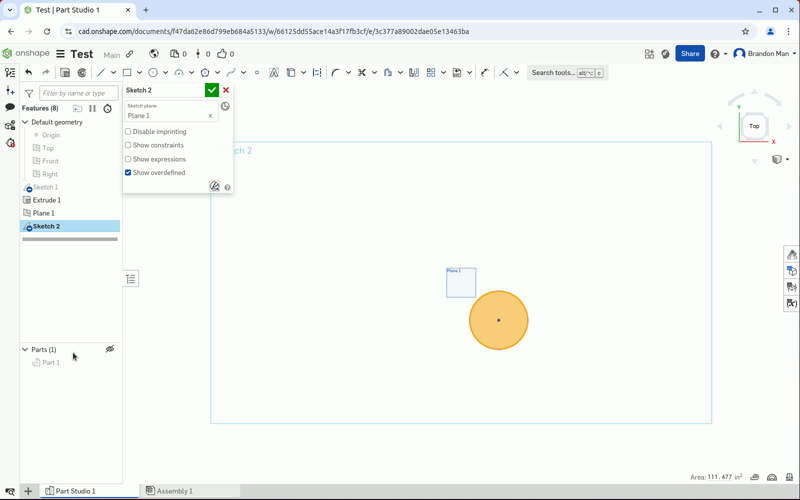
key(shift+e)
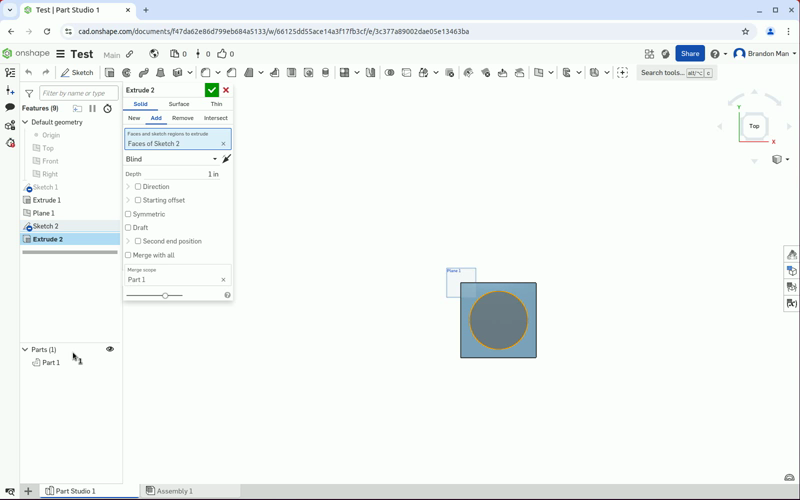
mouse_move(143, 106)
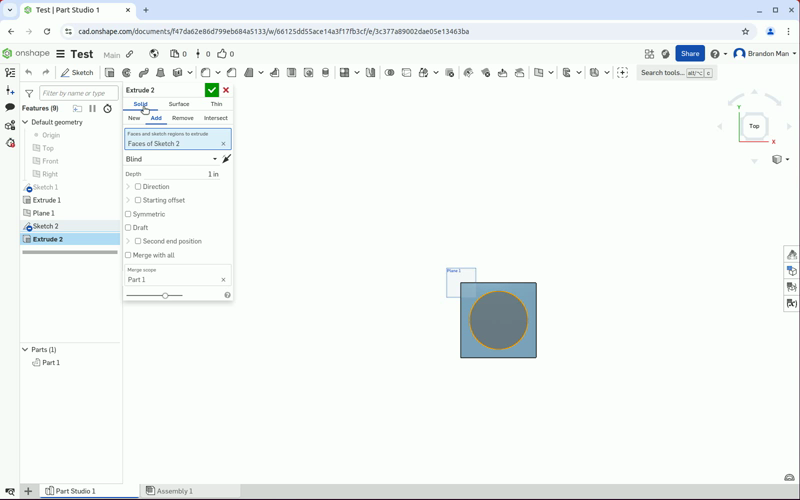
click(143, 106)
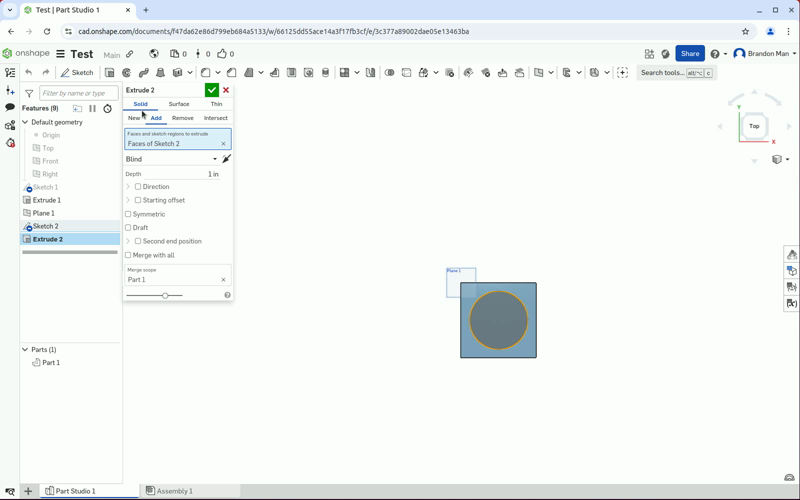
mouse_move(137, 120)
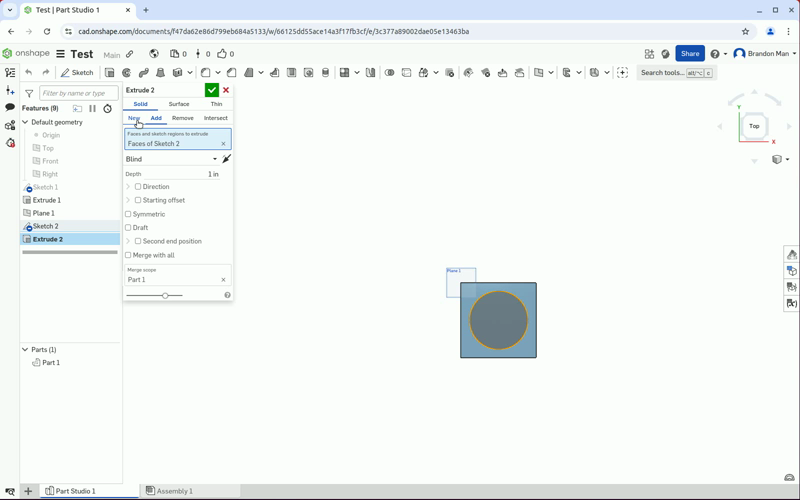
click(137, 120)
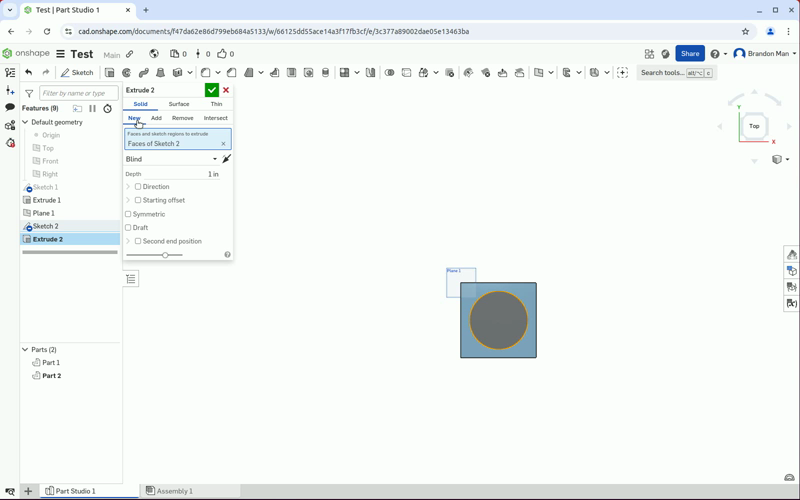
key(tab, 4)
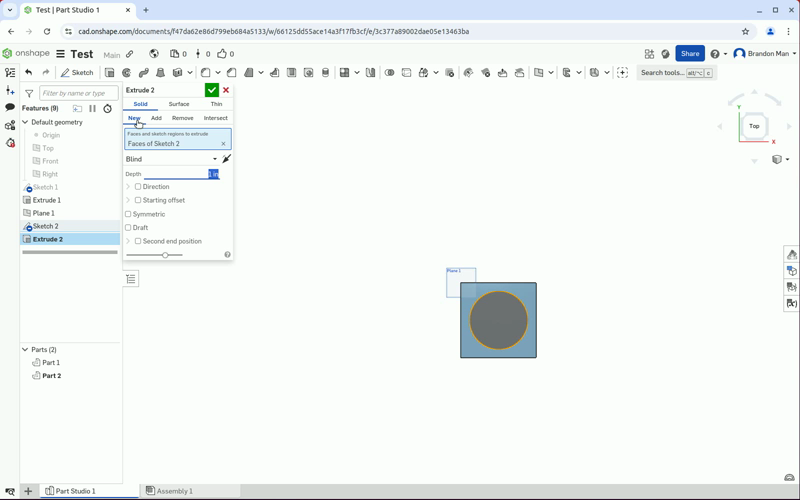
text(7.703)
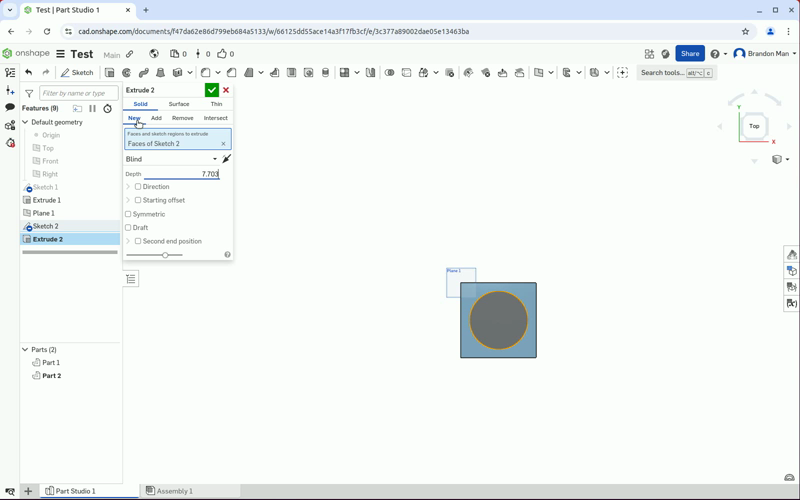
key(enter)
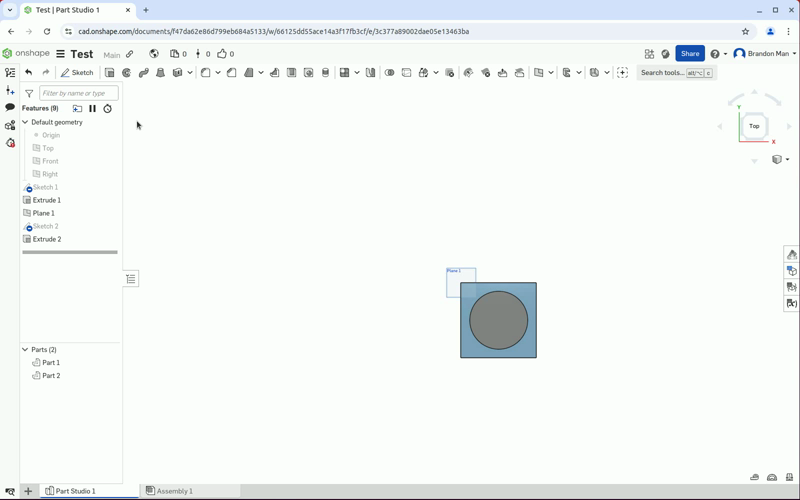
key(shift+h)
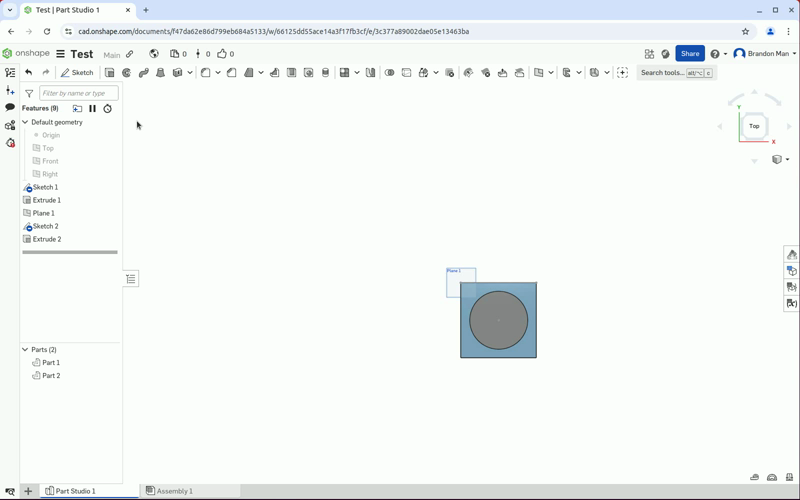
key(shift+h)
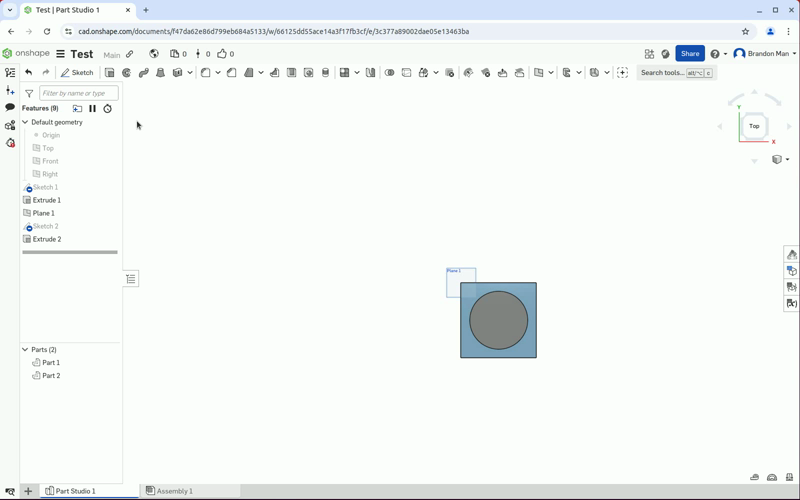
mouse_move(73, 189)
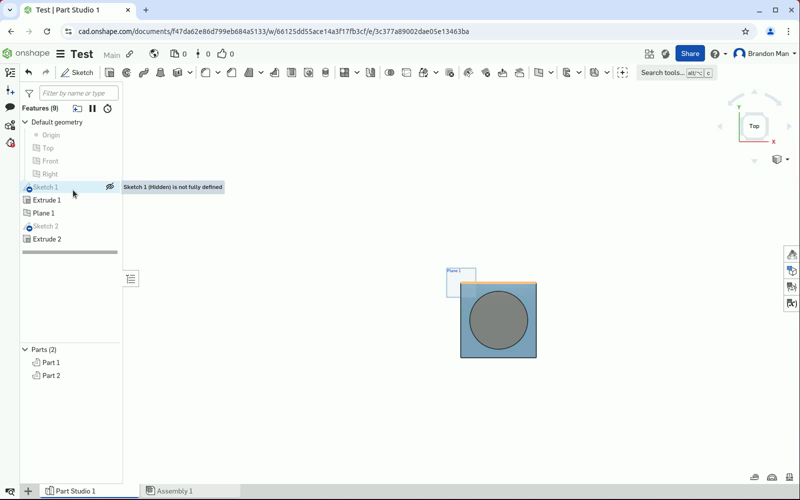
click(73, 189)
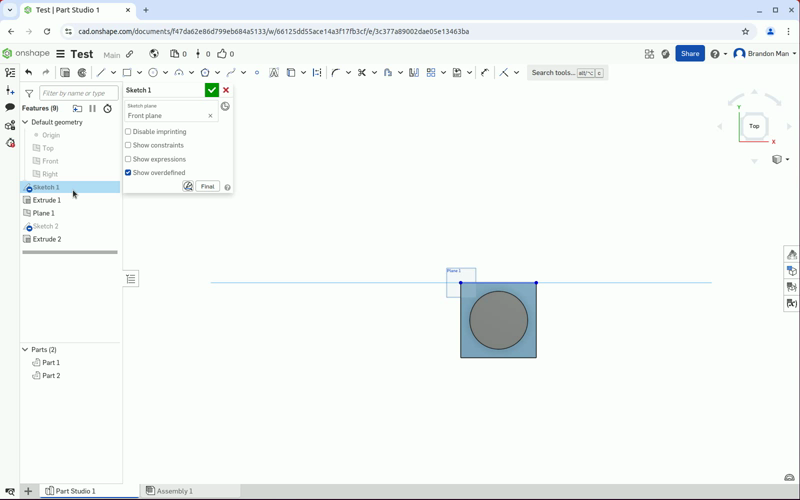
mouse_move(229, 92)
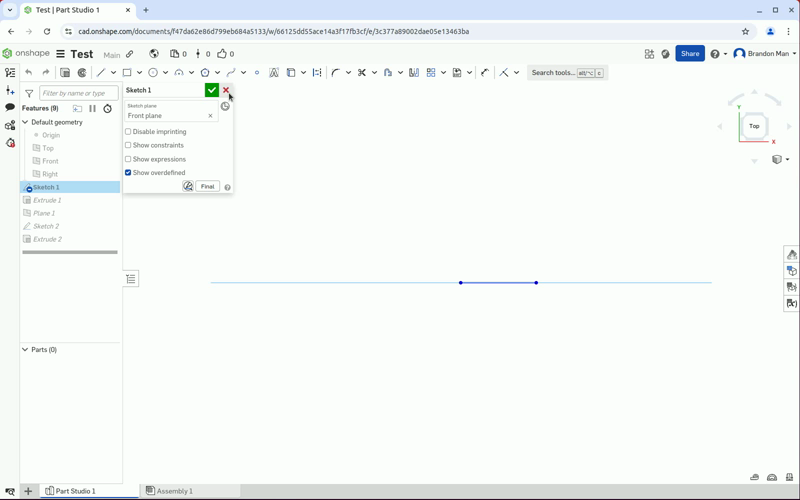
click(229, 92)
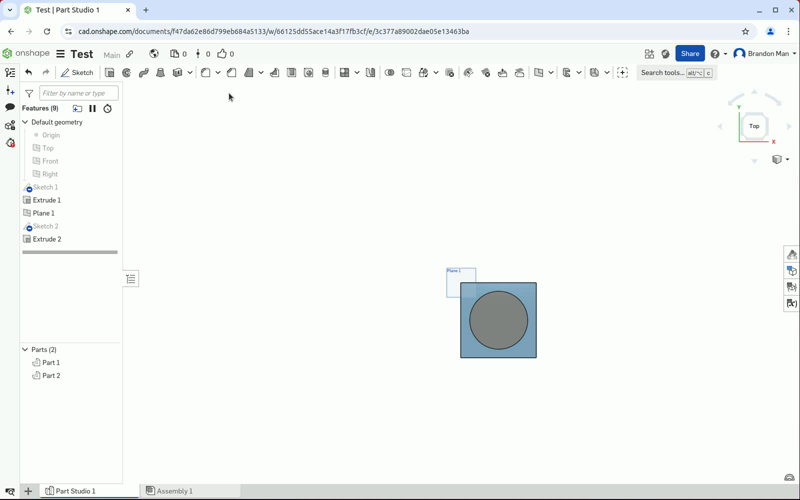
mouse_move(73, 352)
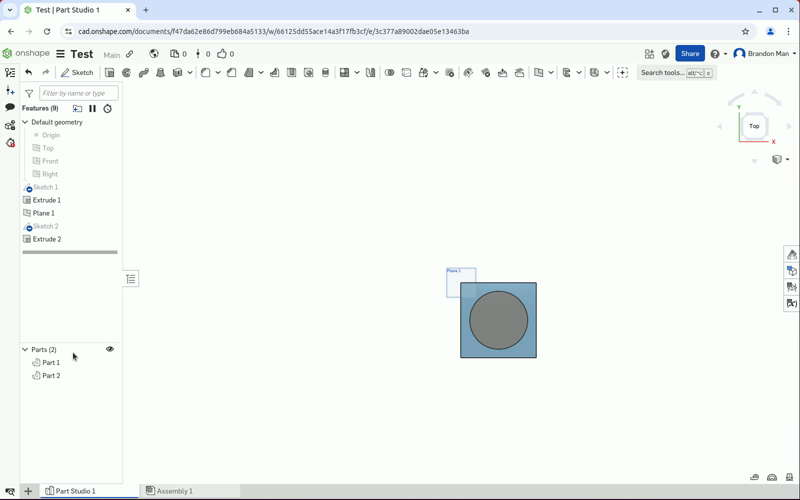
key(y)
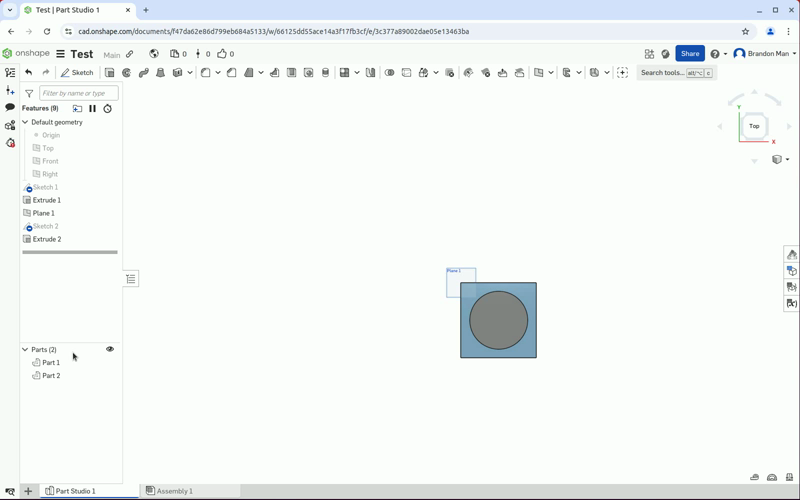
key(shift+p)
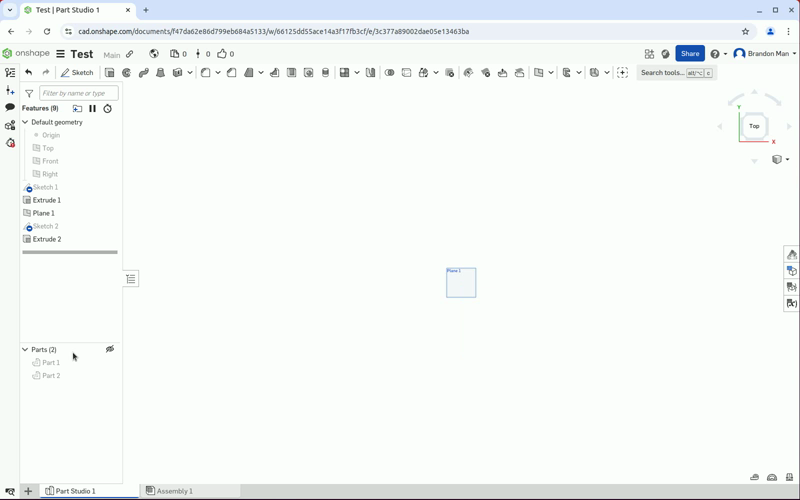
key(space)
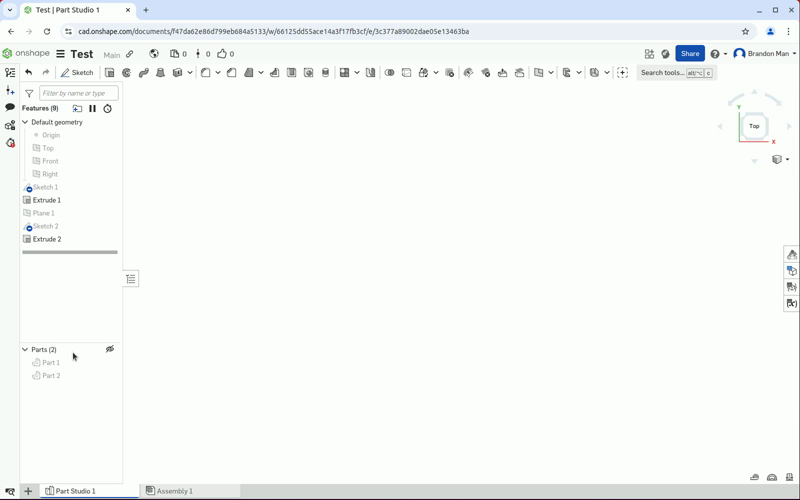
key_down(shift)
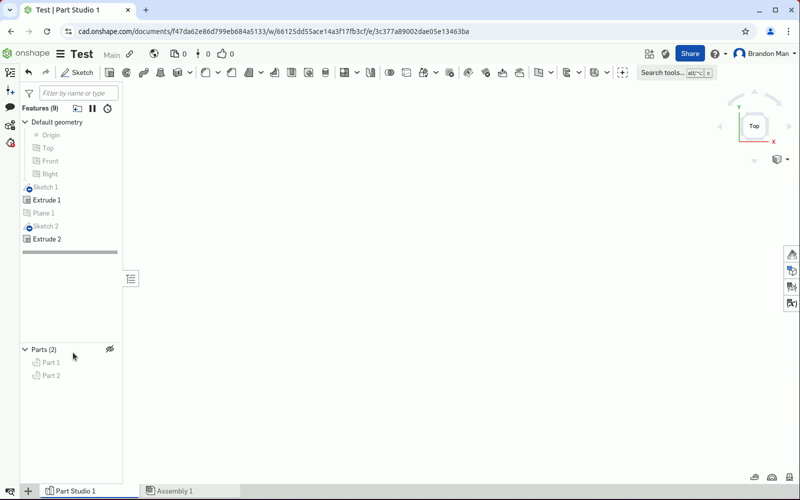
key(up)
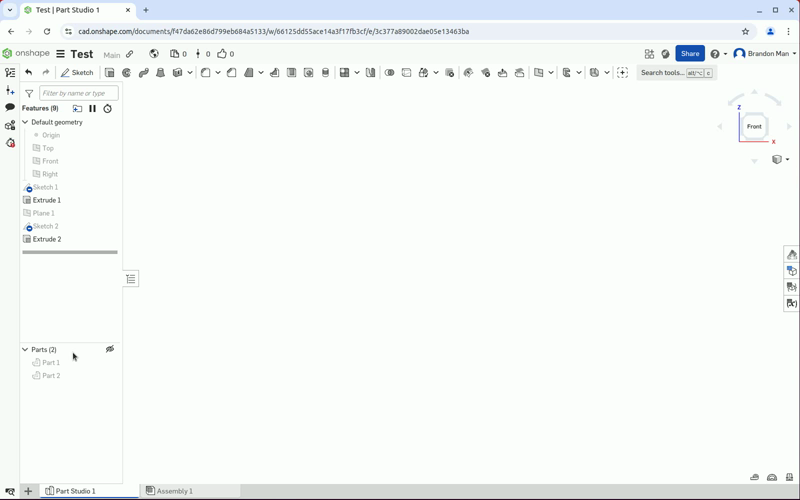
key_up(shift)
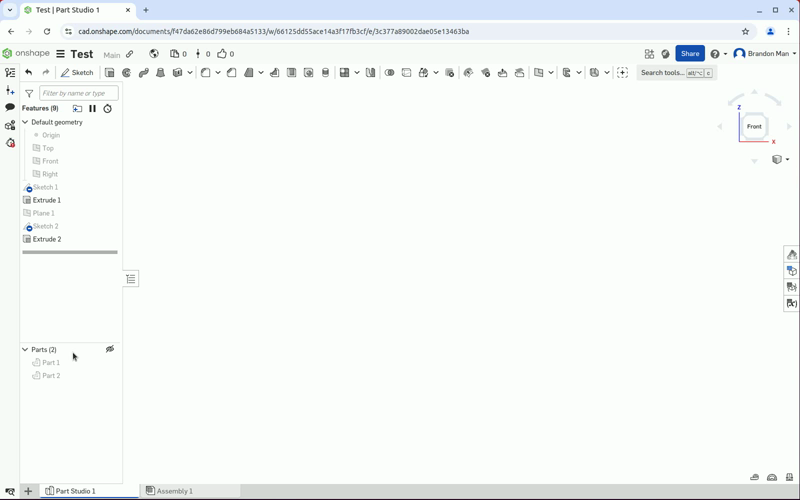
mouse_move(73, 352)
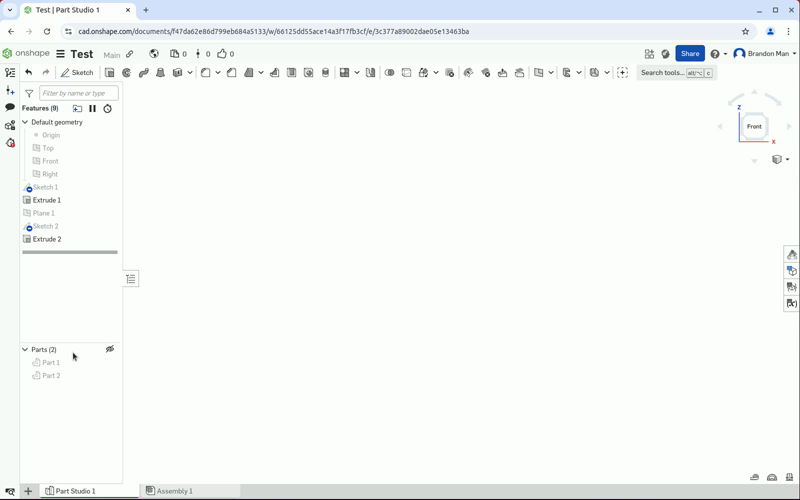
key(shift+y)
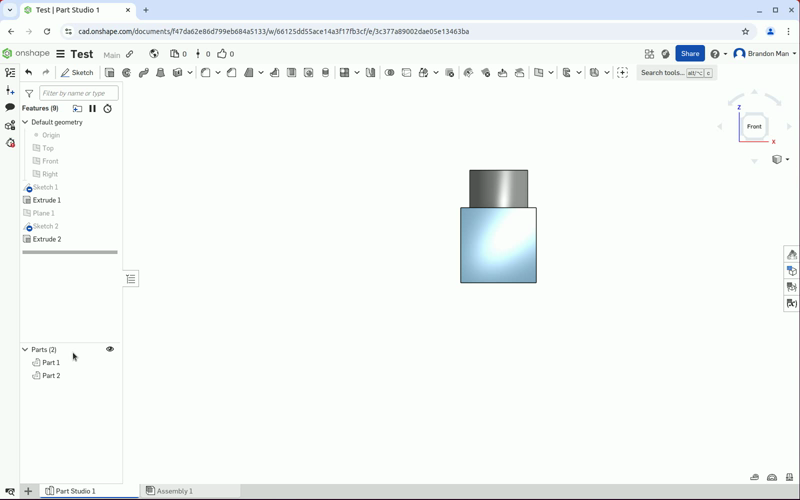
mouse_move(541, 75)
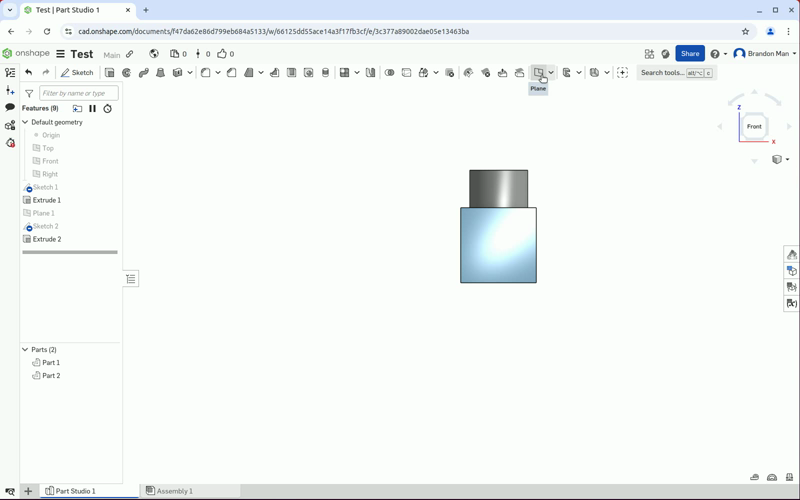
click(541, 75)
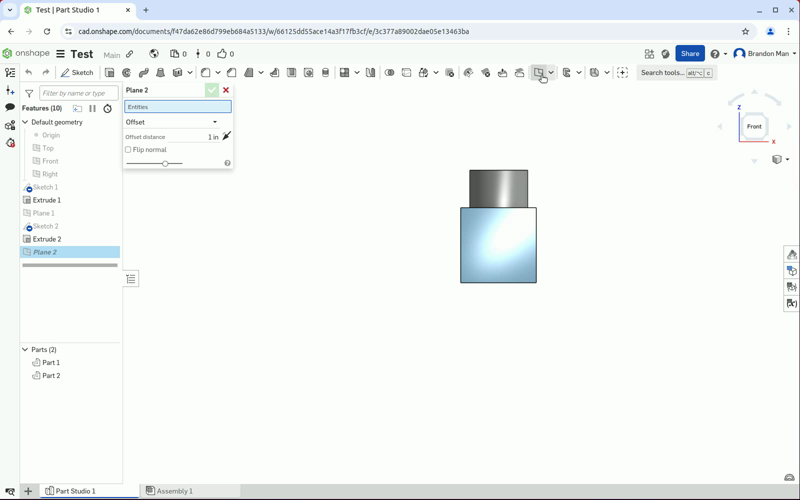
mouse_move(73, 163)
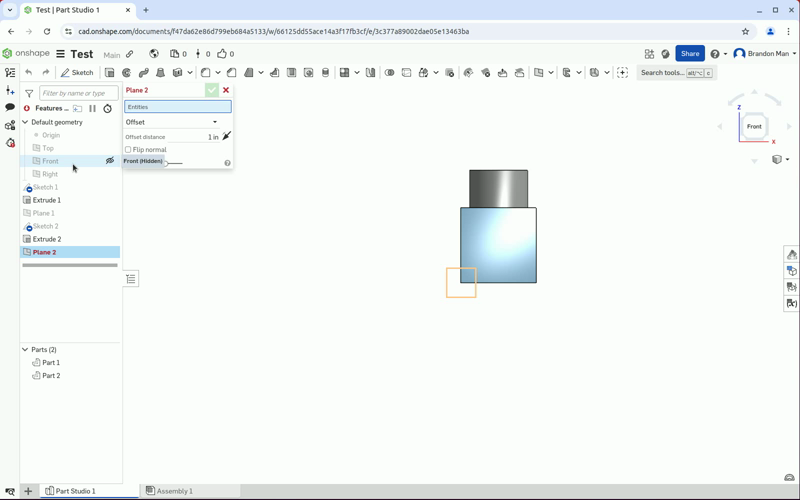
click(73, 163)
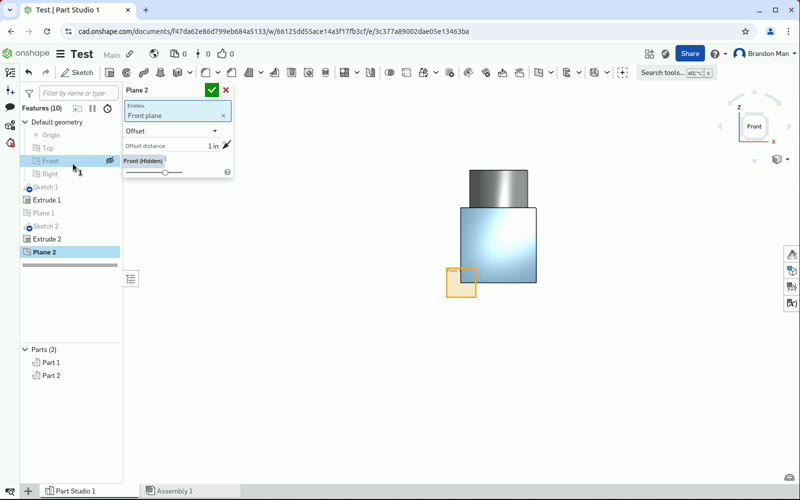
key(tab, 2)
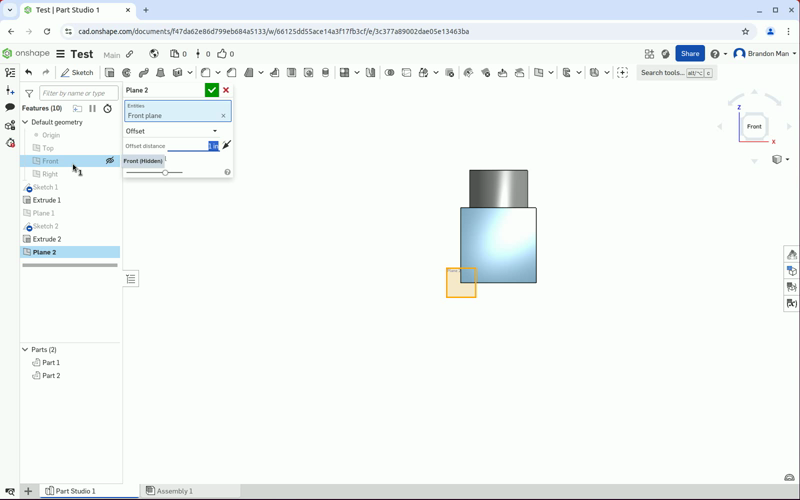
text(15.405)
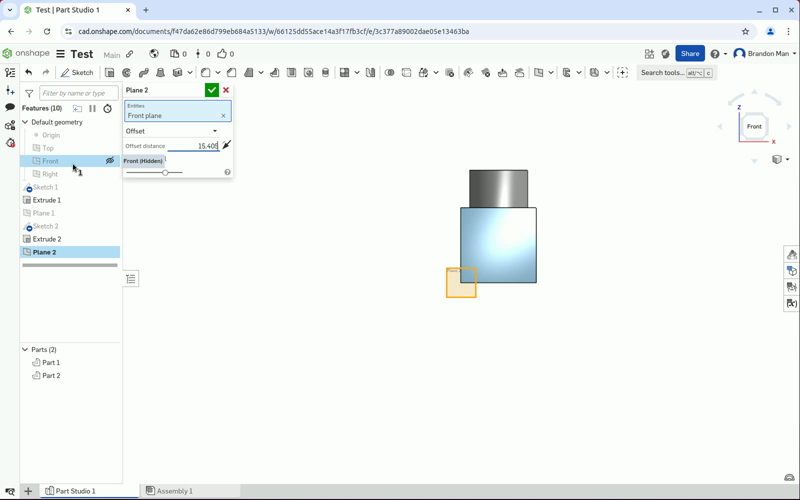
key(enter, 2)
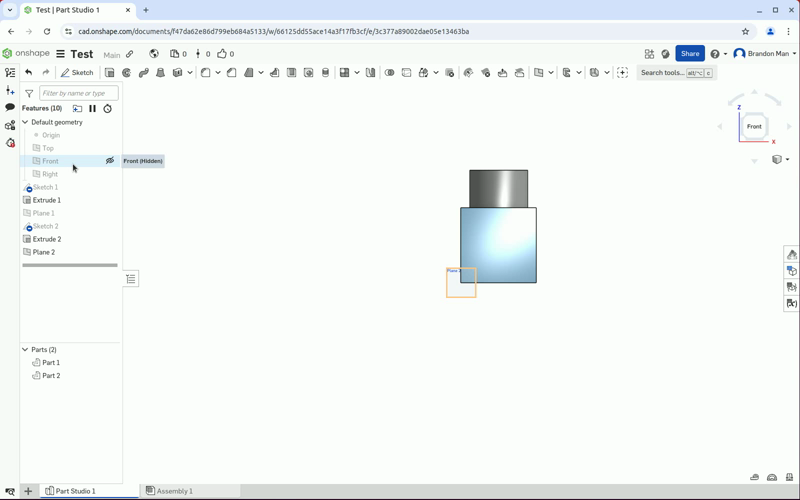
key(shift+s)
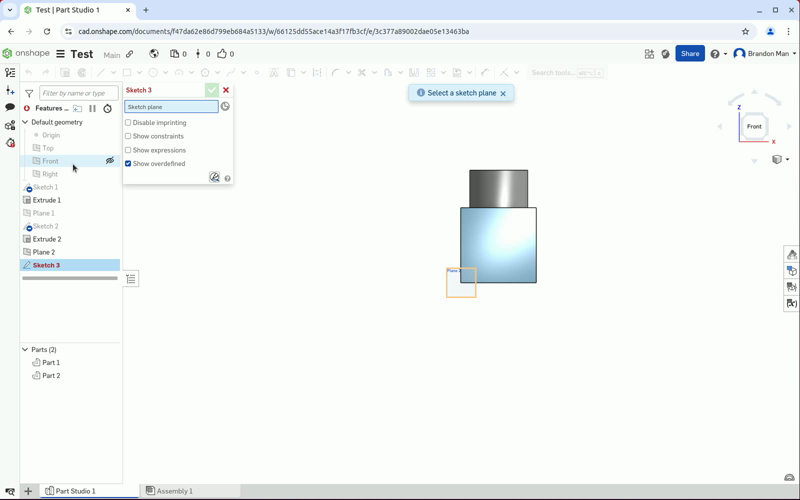
mouse_move(73, 254)
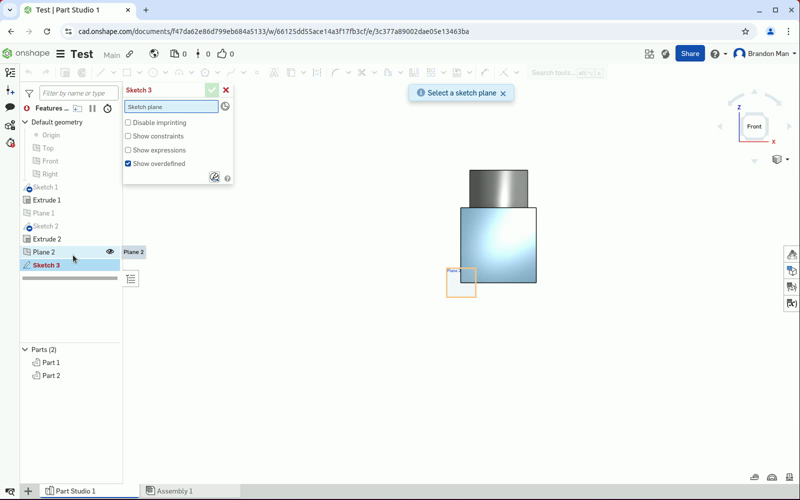
click(73, 254)
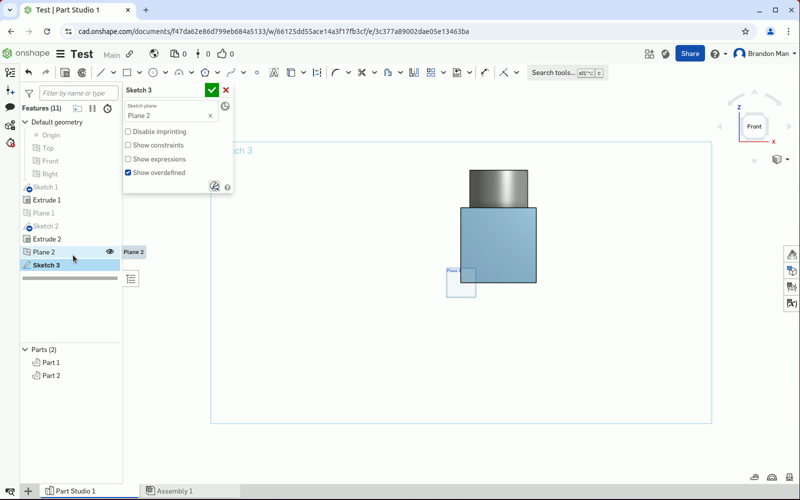
mouse_move(73, 352)
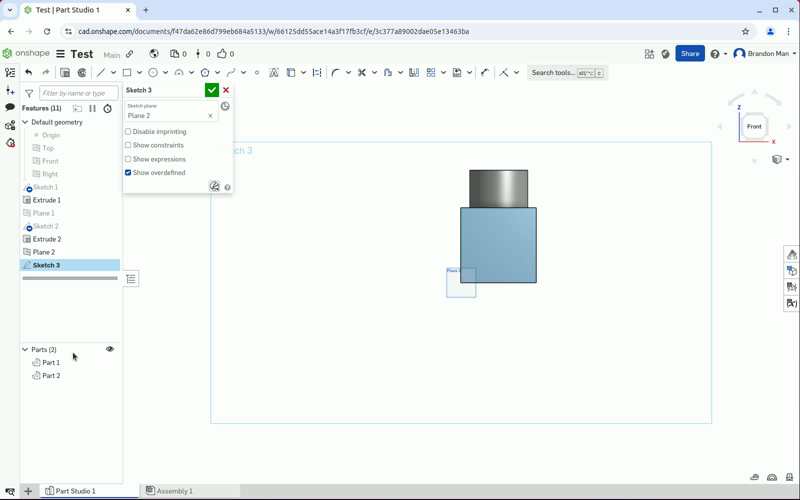
key(y)
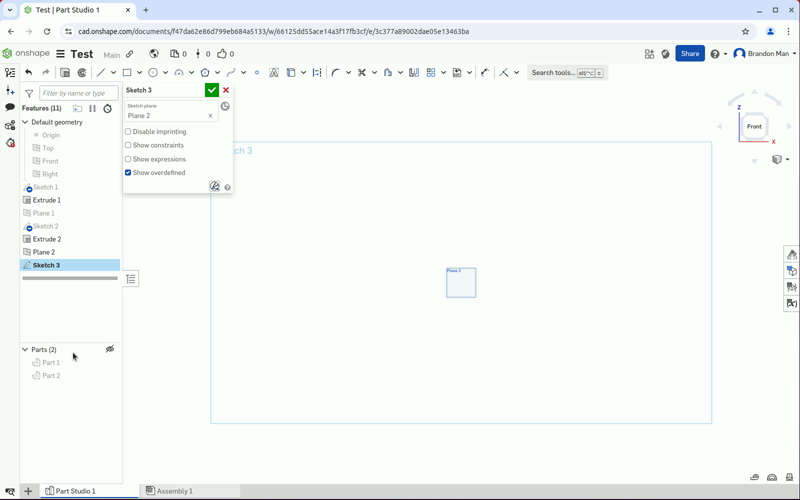
key(c)
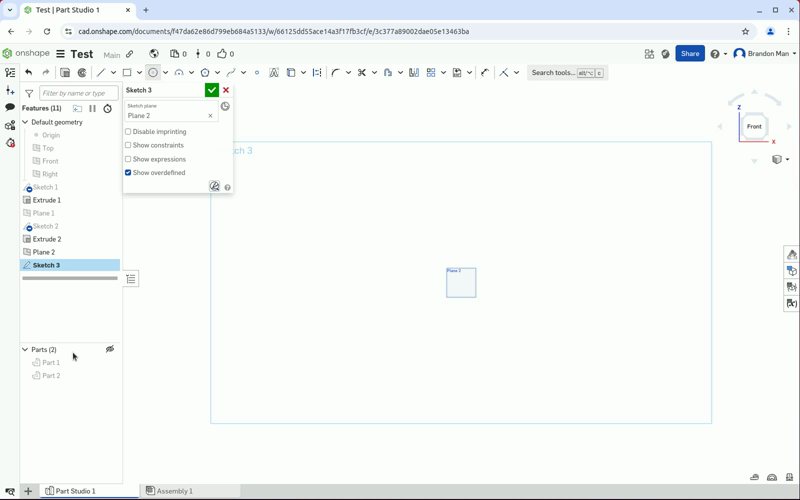
key_down(shift)
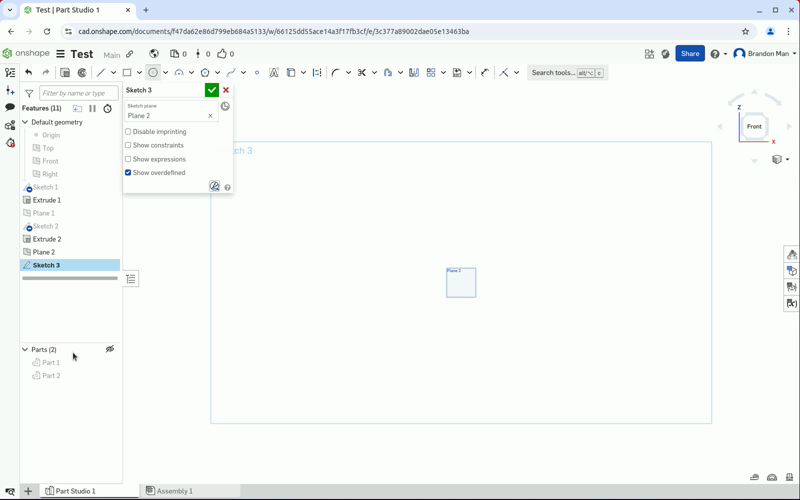
mouse_move(498, 245)
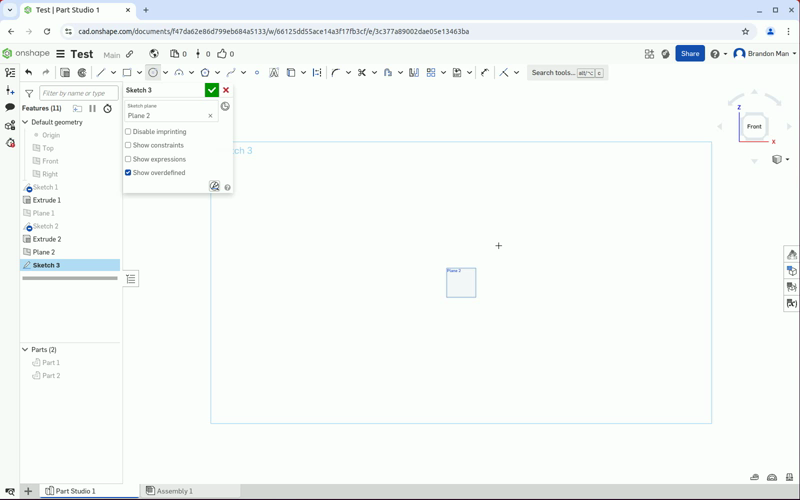
click(498, 245)
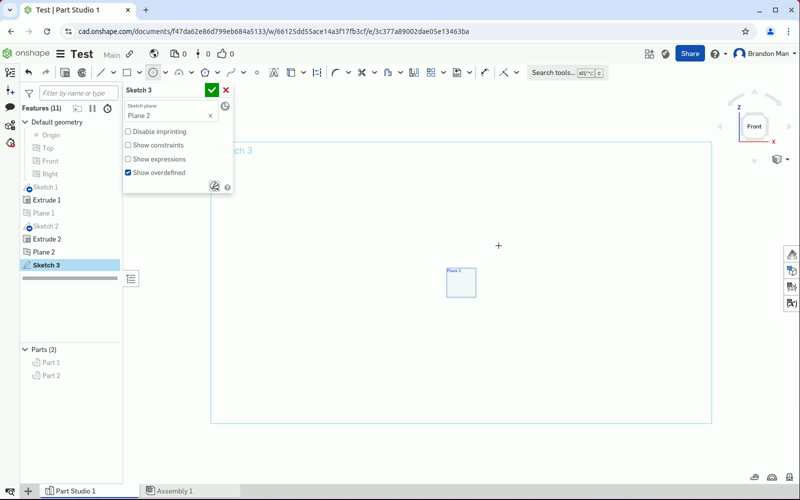
key_up(shift)
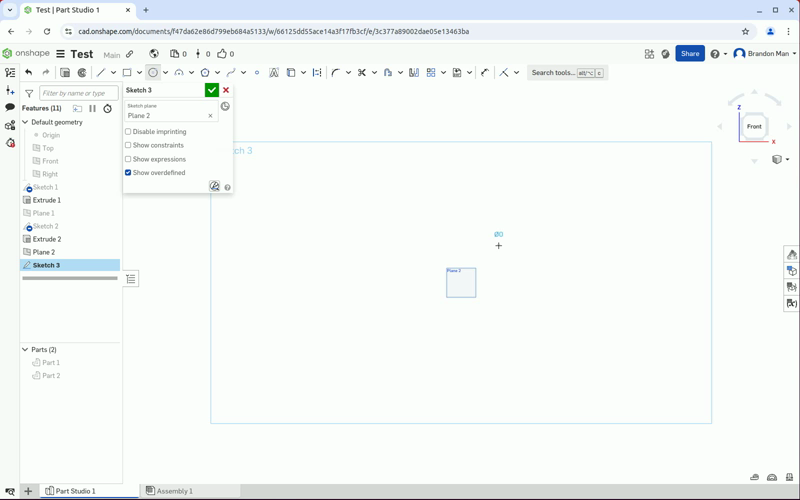
mouse_move(527, 245)
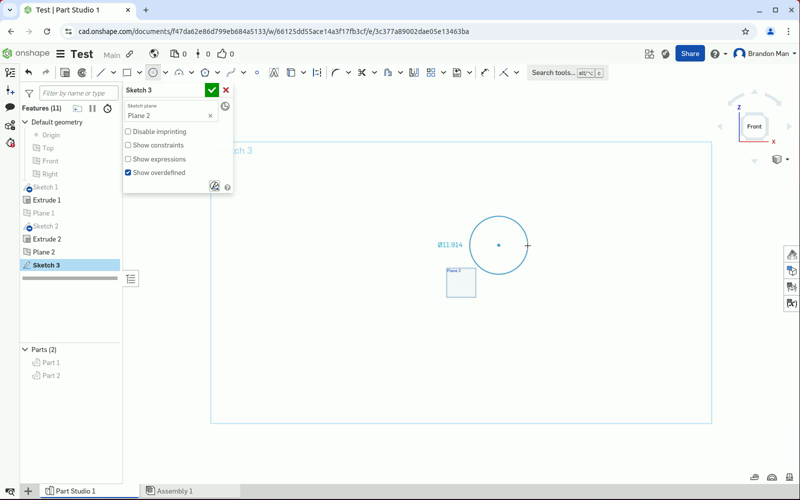
click(527, 245)
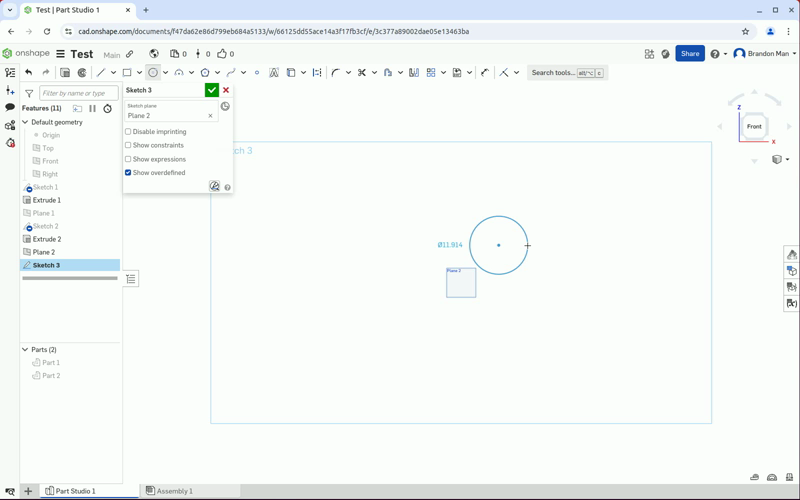
key(esc)
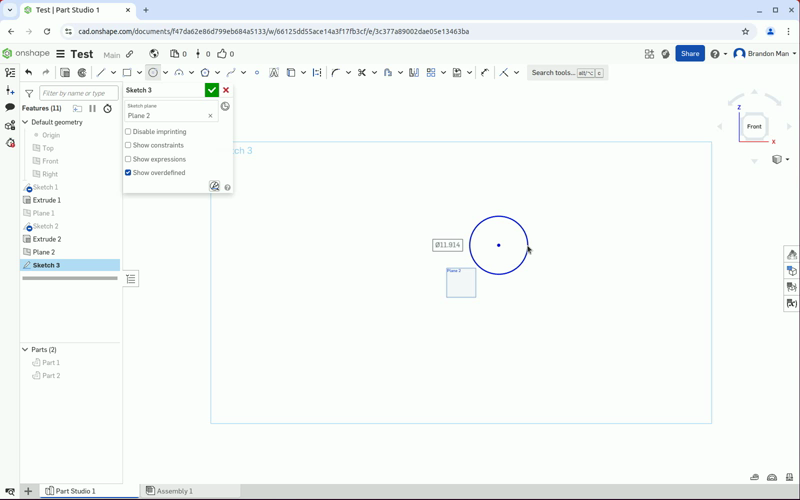
mouse_move(484, 231)
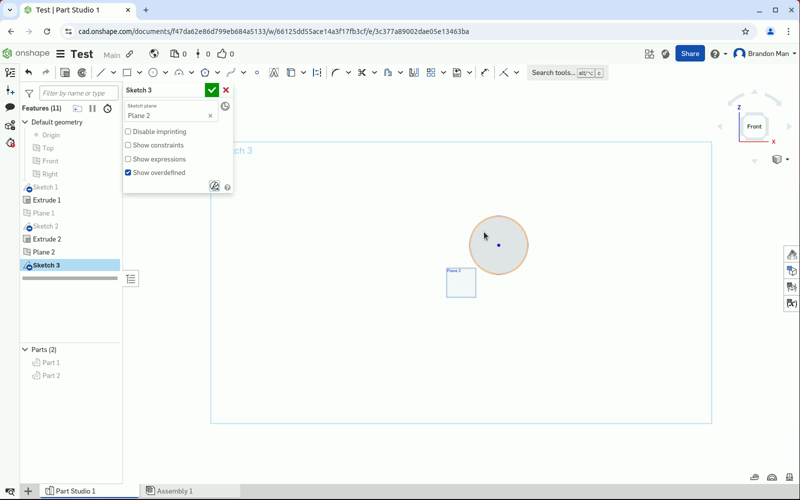
click(484, 231)
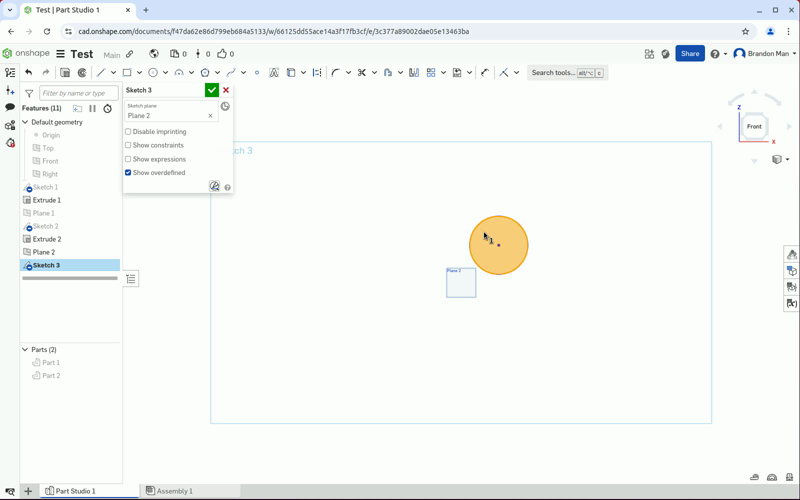
mouse_move(73, 352)
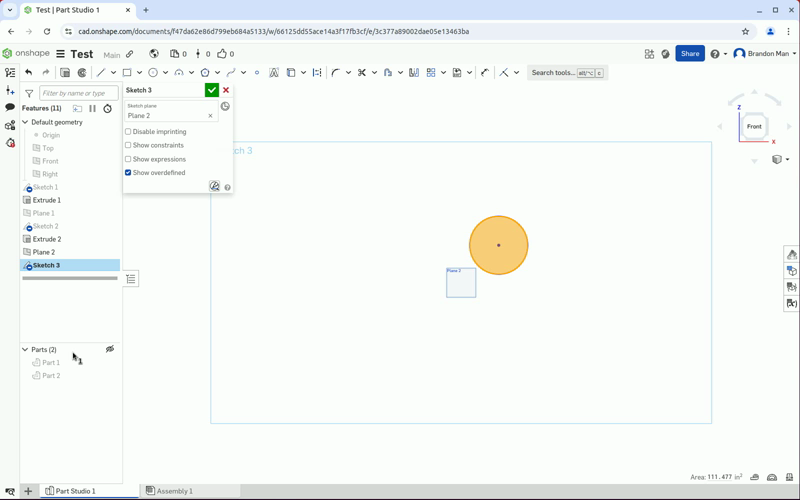
key(shift+y)
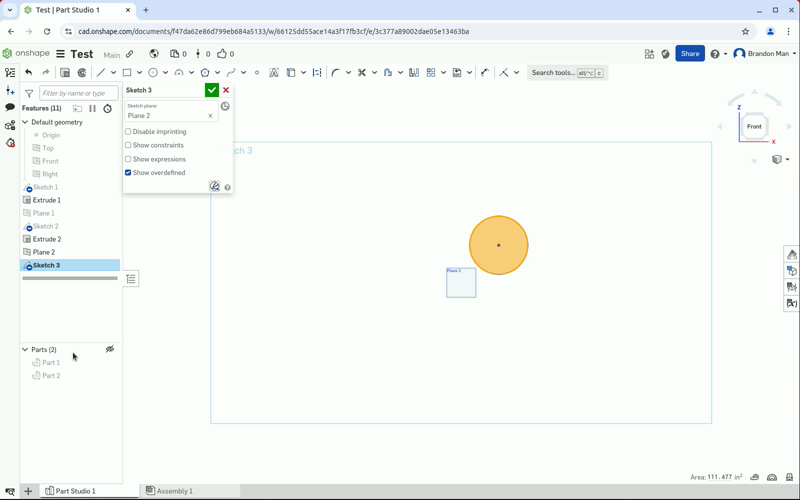
key(shift+e)
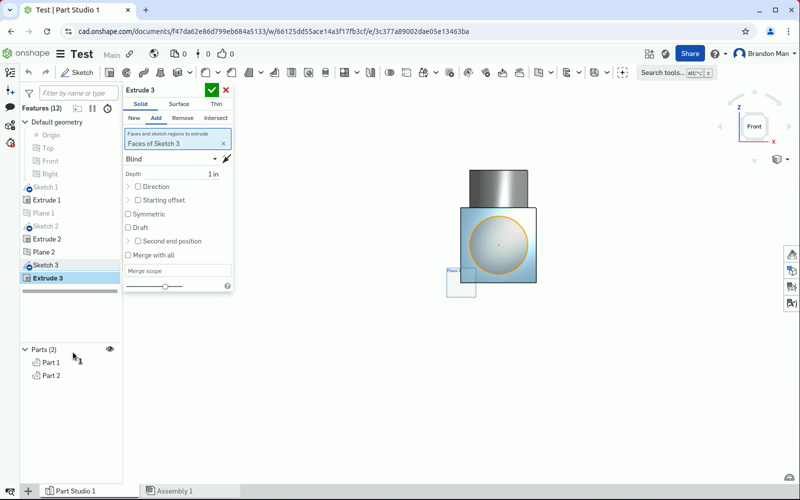
mouse_move(143, 106)
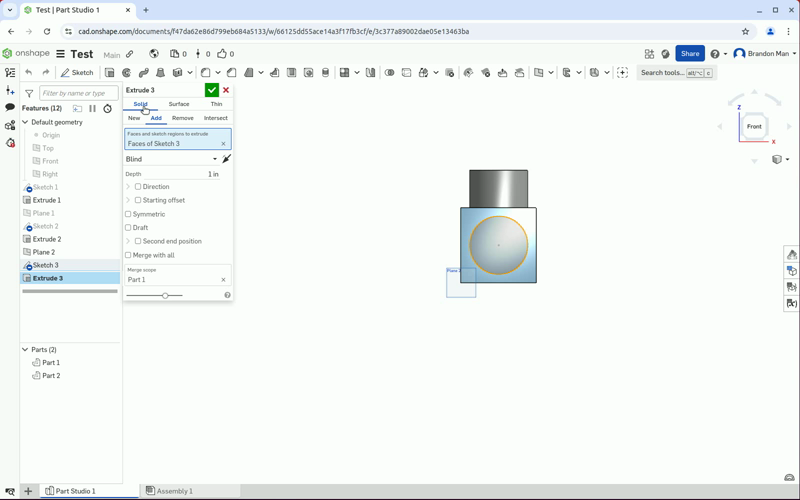
click(143, 106)
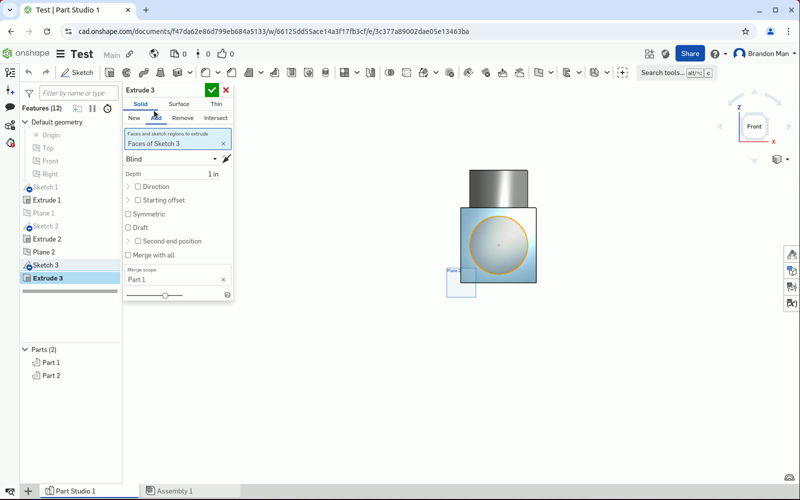
mouse_move(186, 120)
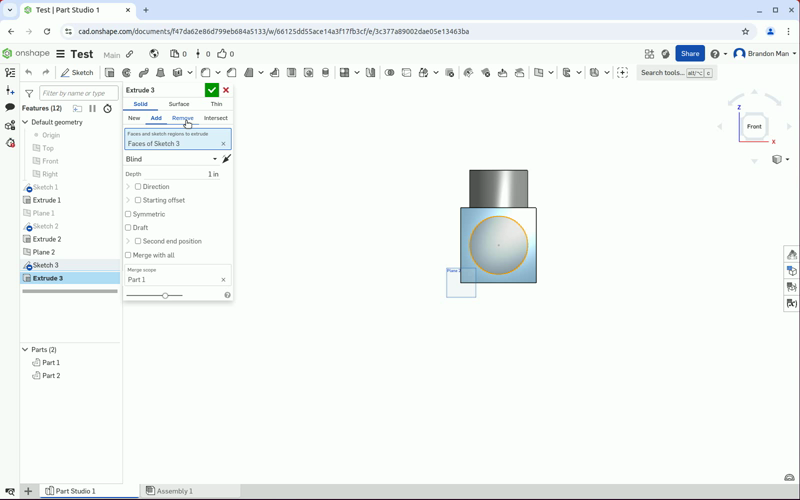
click(186, 120)
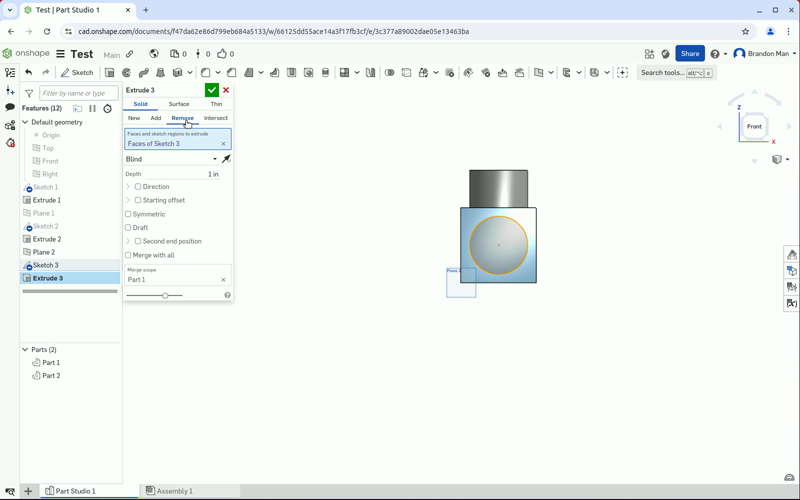
key(tab, 4)
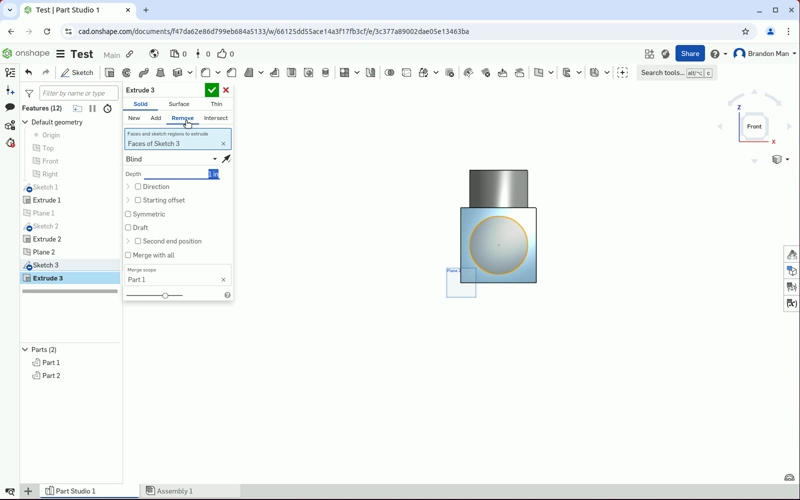
text(19.257)
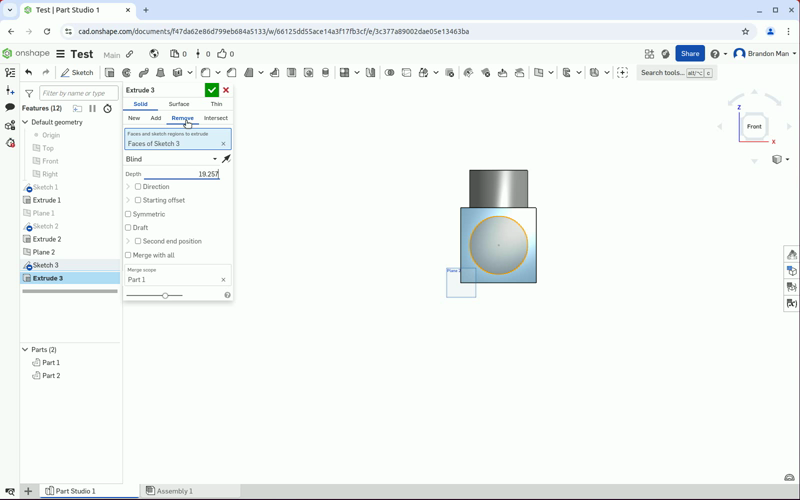
key(tab, 6)
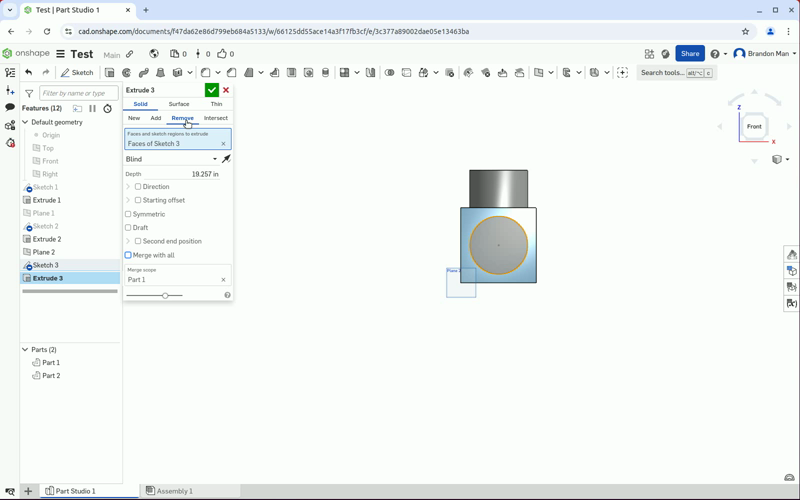
key(space)
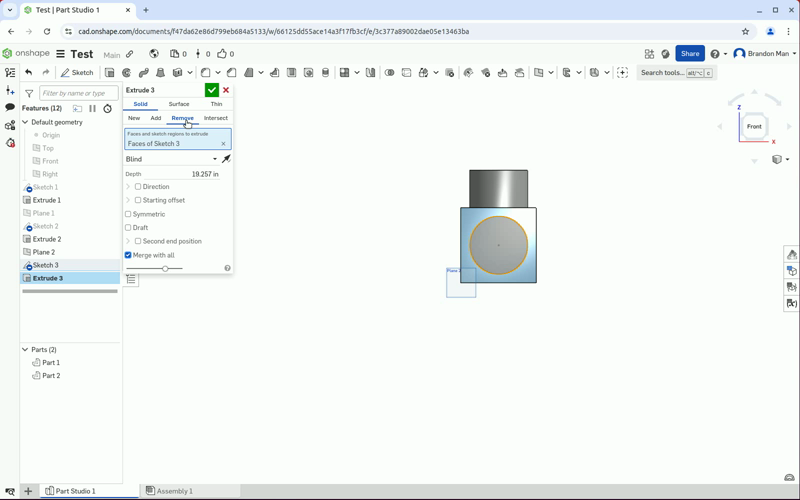
key(enter)
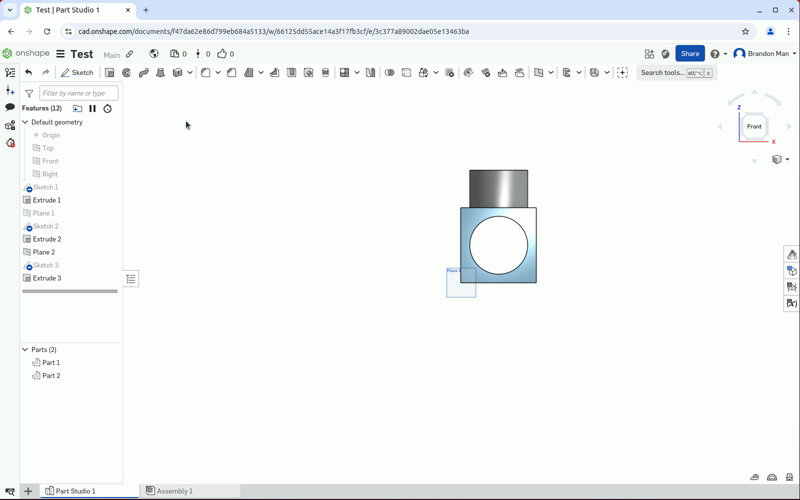
key(shift+h)
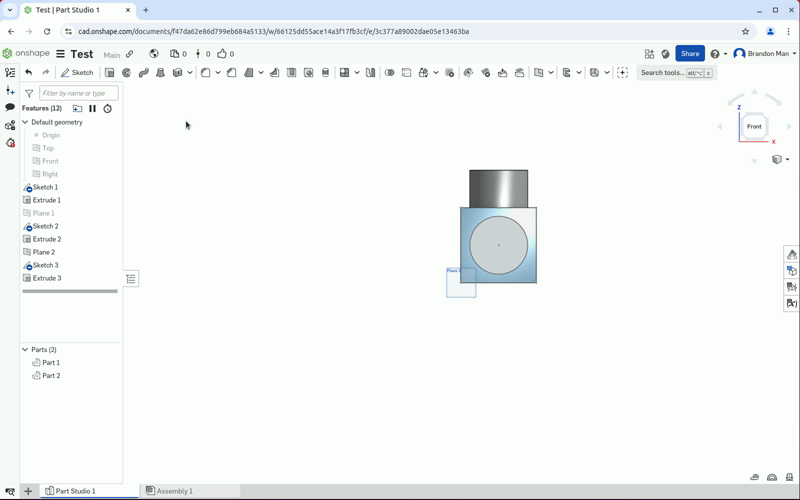
key(shift+h)
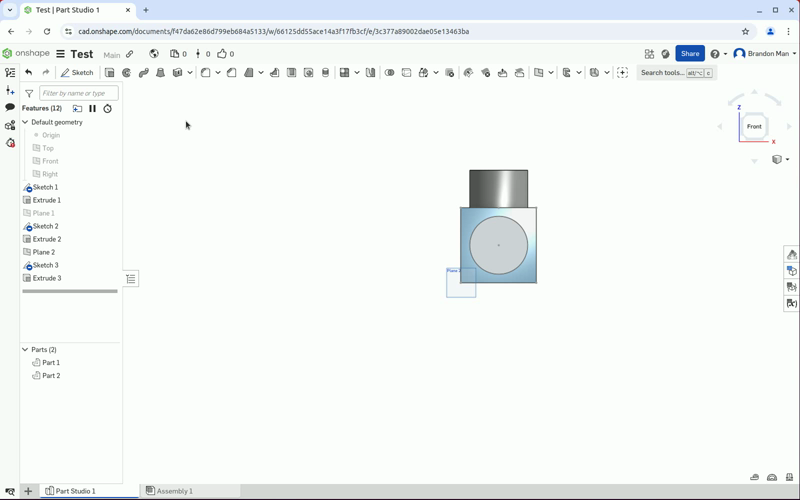
key(shift+7)
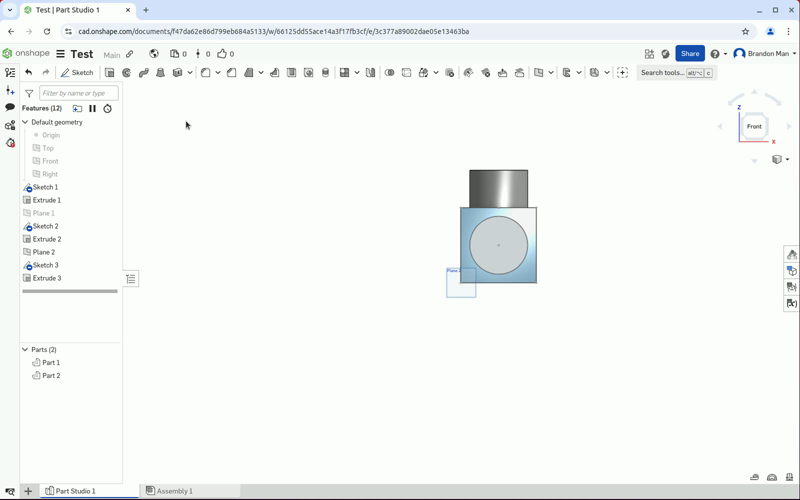
key(left, 2)
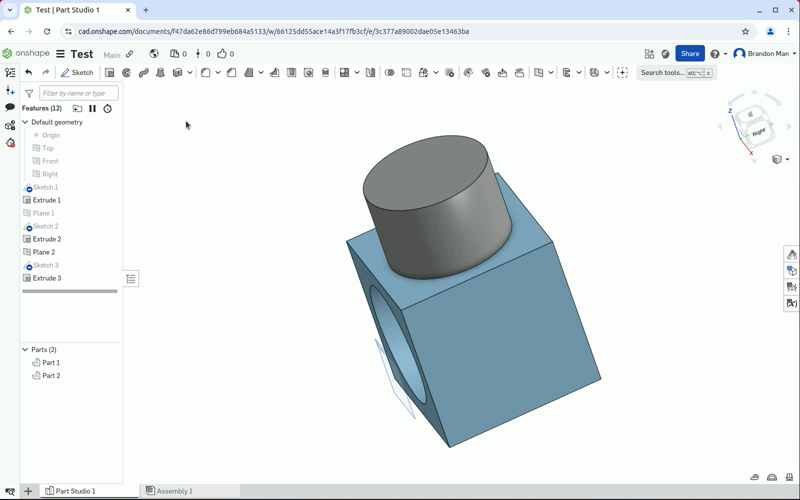
key(down, 2)
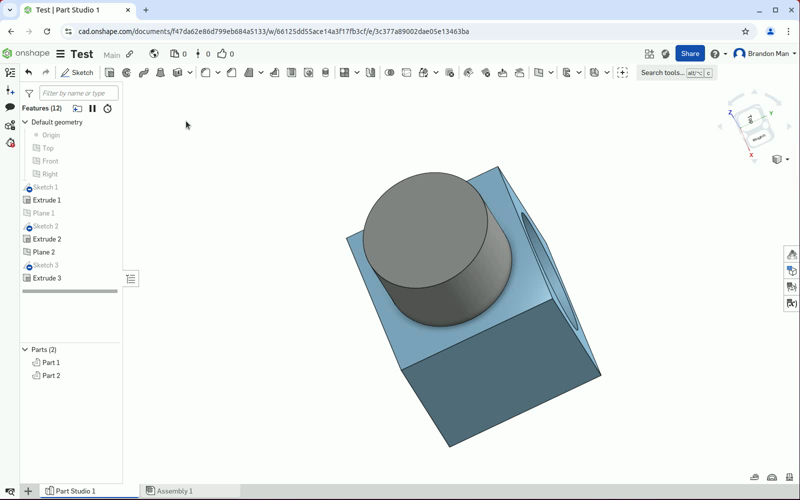
key(up, 2)
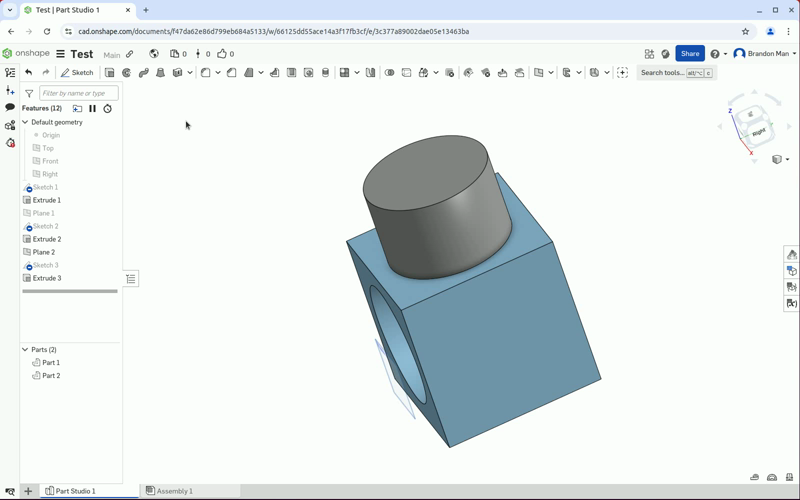
key(right, 2)
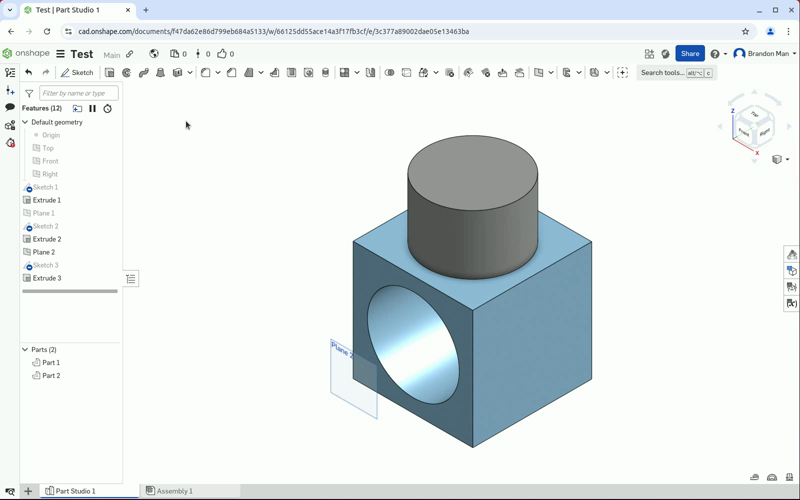
mouse_move(73, 189)
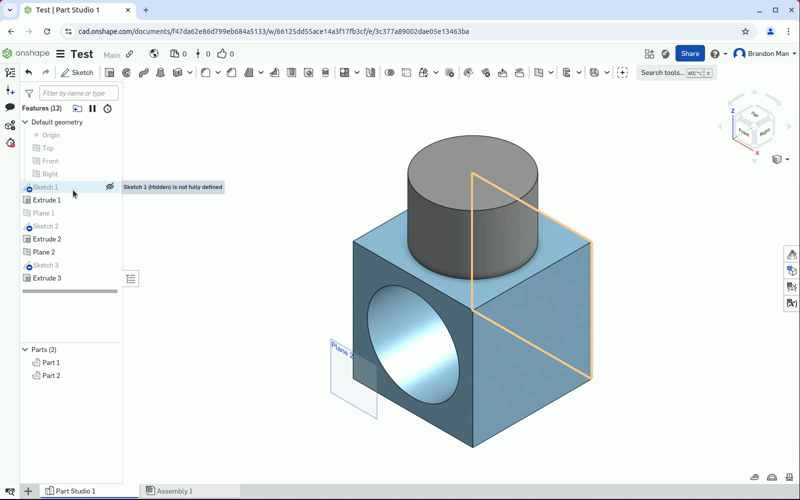
click(73, 189)